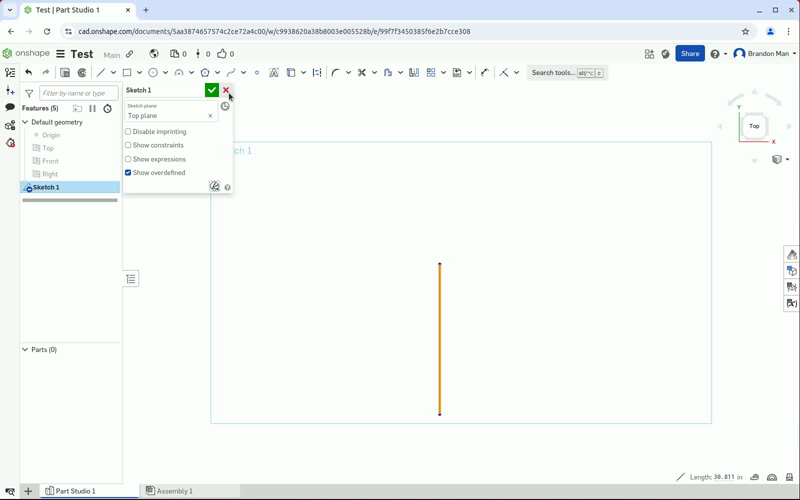
key(shift+h)
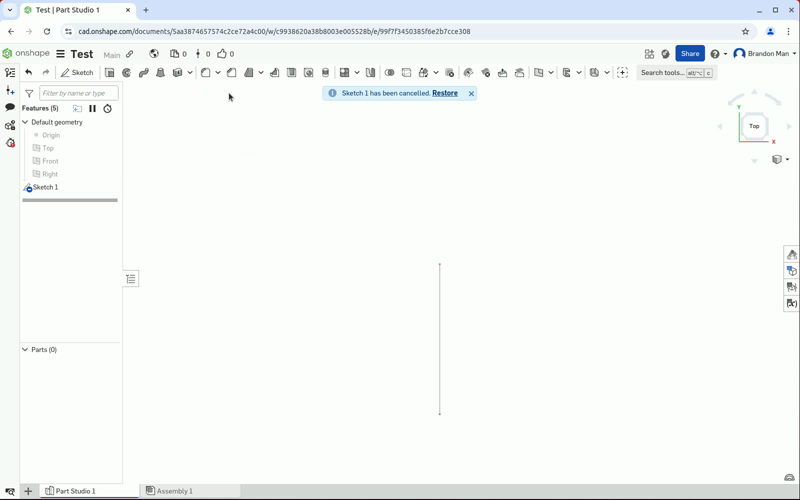
key(shift+s)
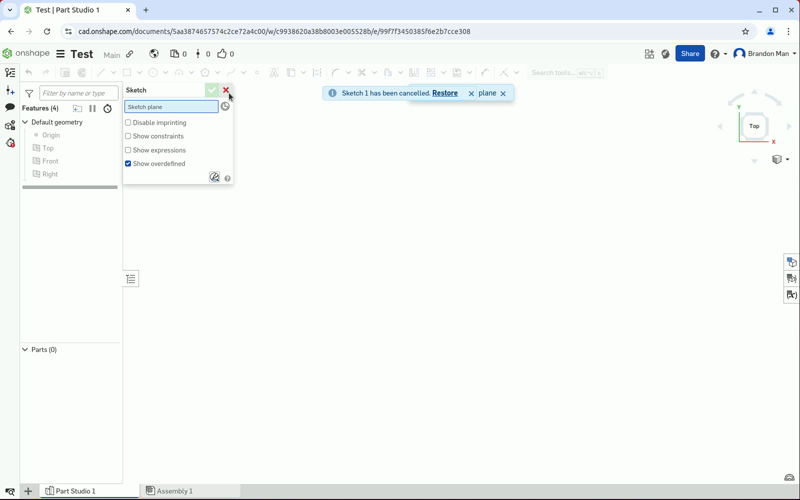
mouse_move(73, 150)
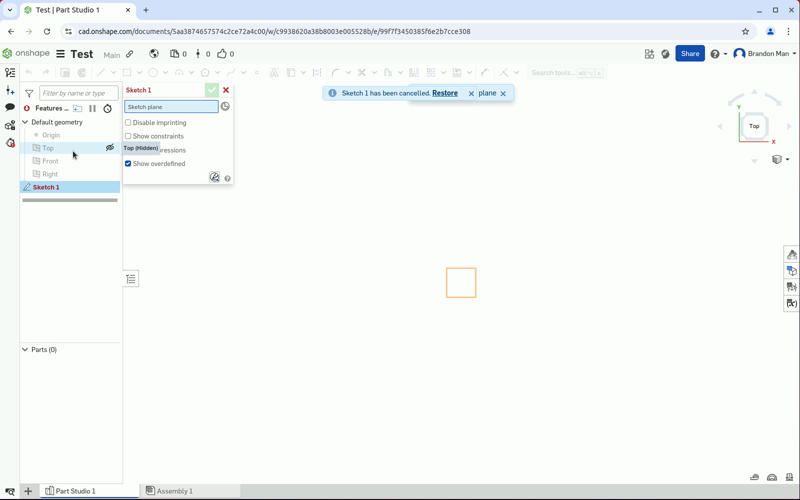
click(73, 150)
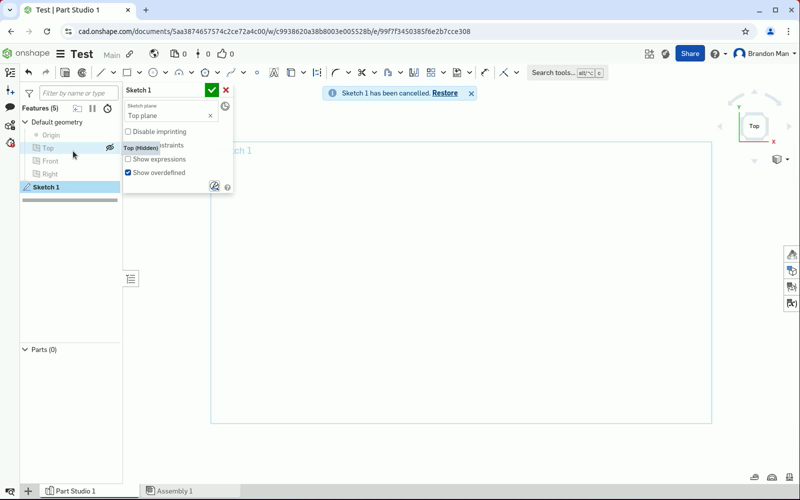
mouse_move(73, 352)
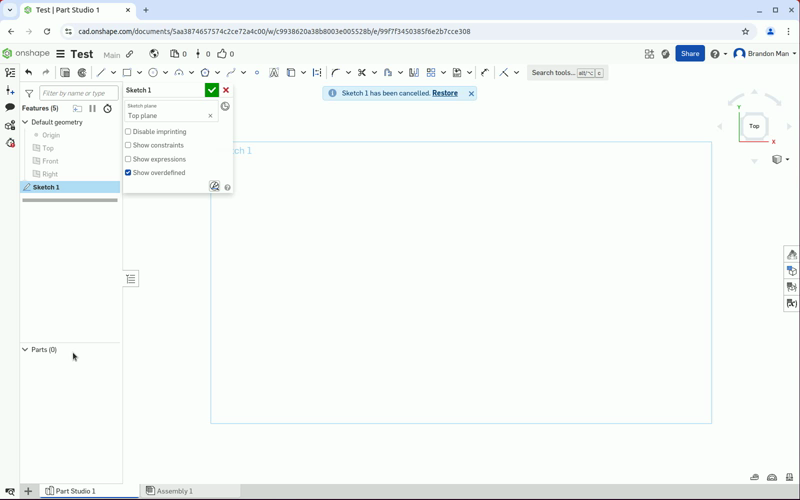
key(y)
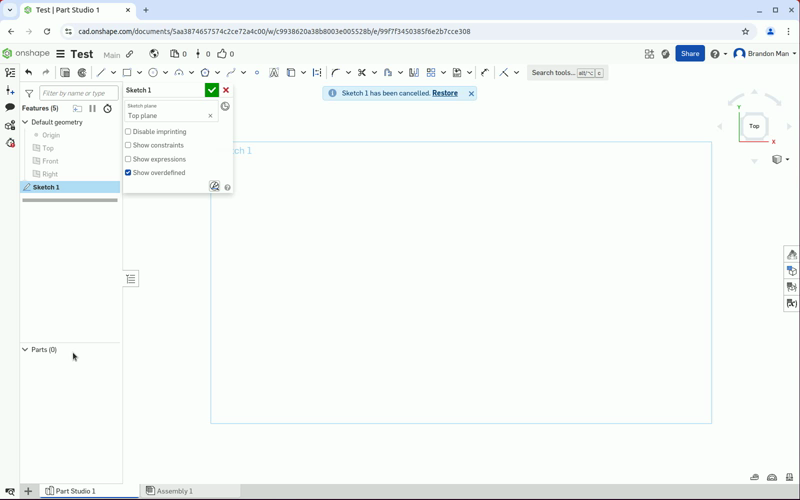
key(l)
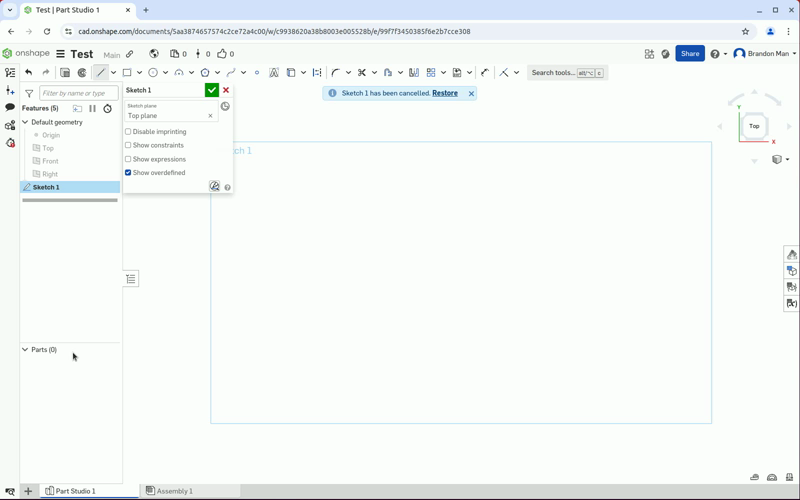
key_down(shift)
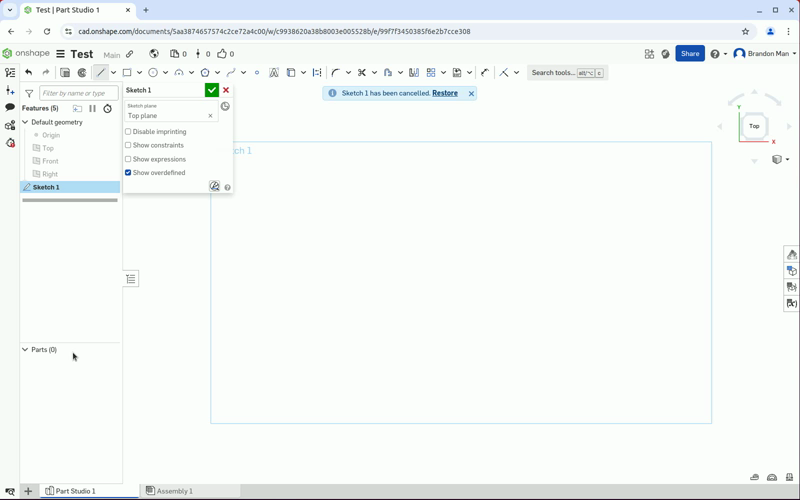
mouse_move(363, 339)
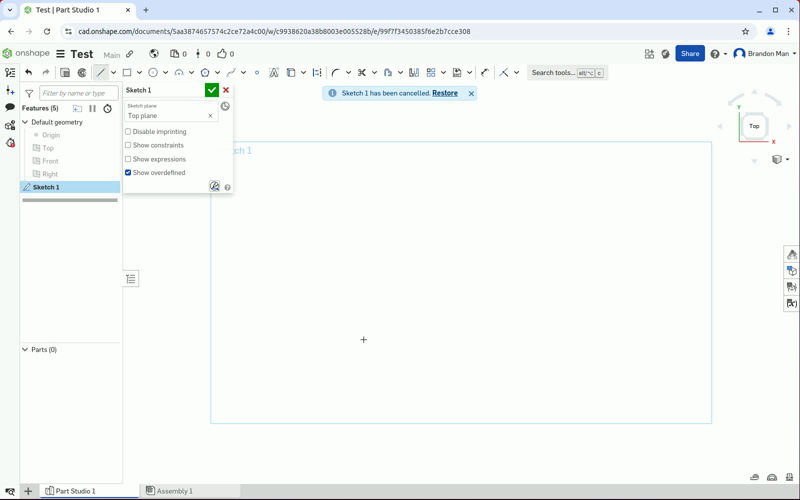
click(363, 339)
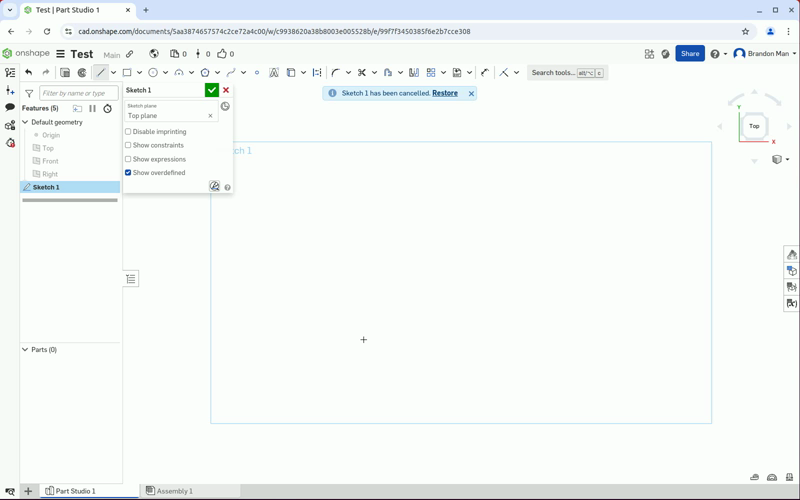
key_up(shift)
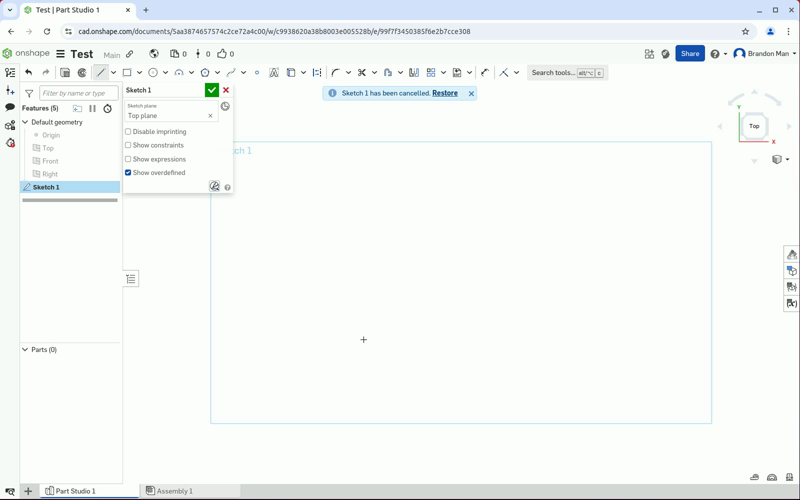
key_down(shift)
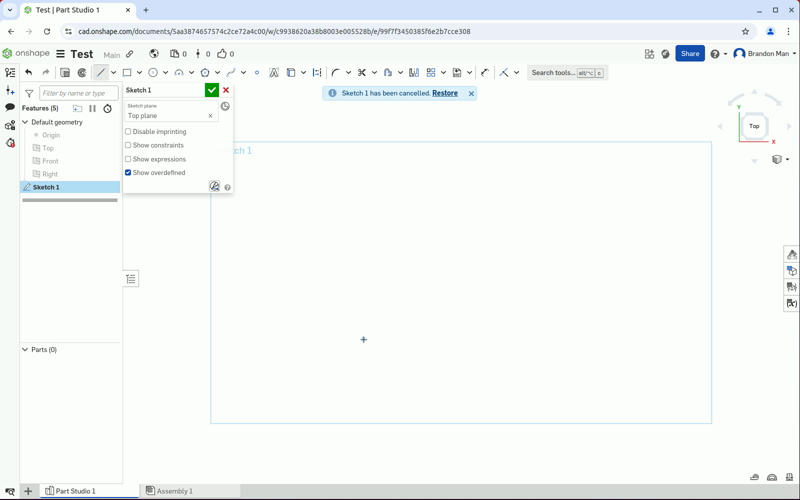
mouse_move(461, 394)
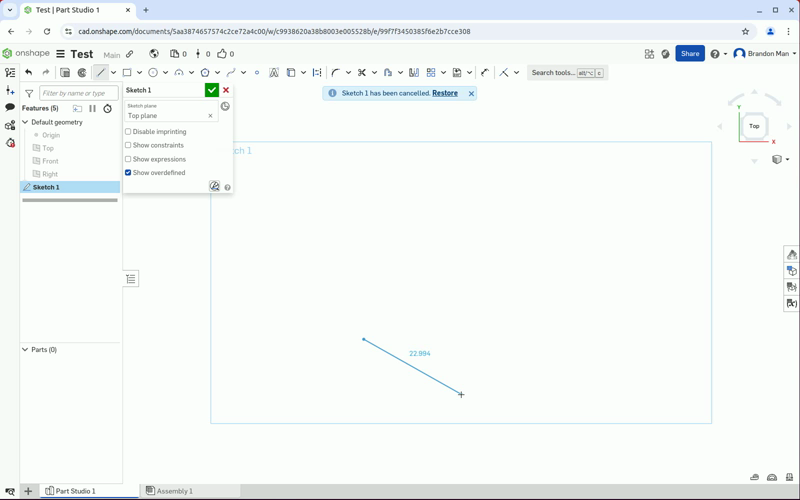
click(461, 394)
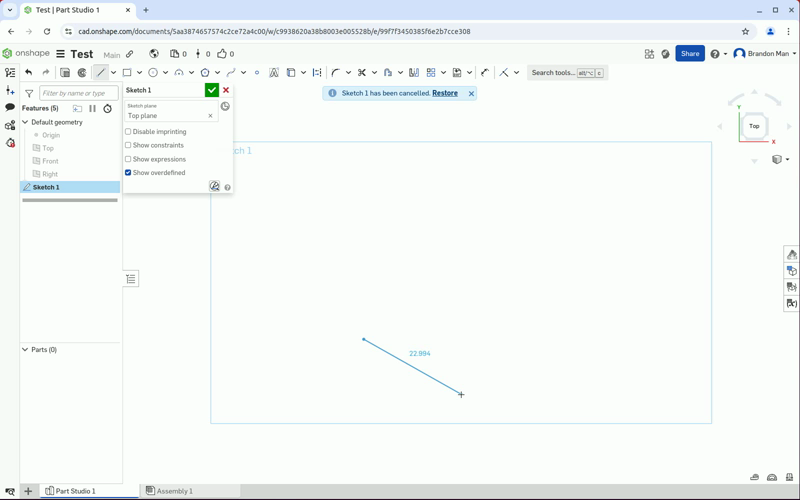
key_up(shift)
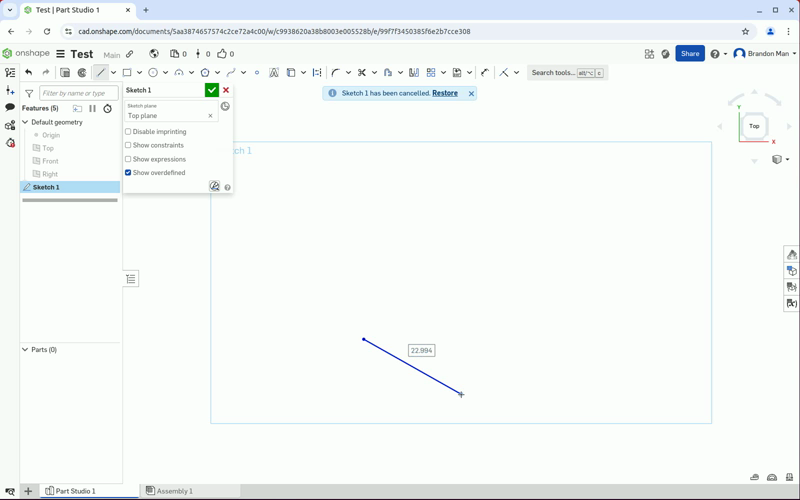
key_down(shift)
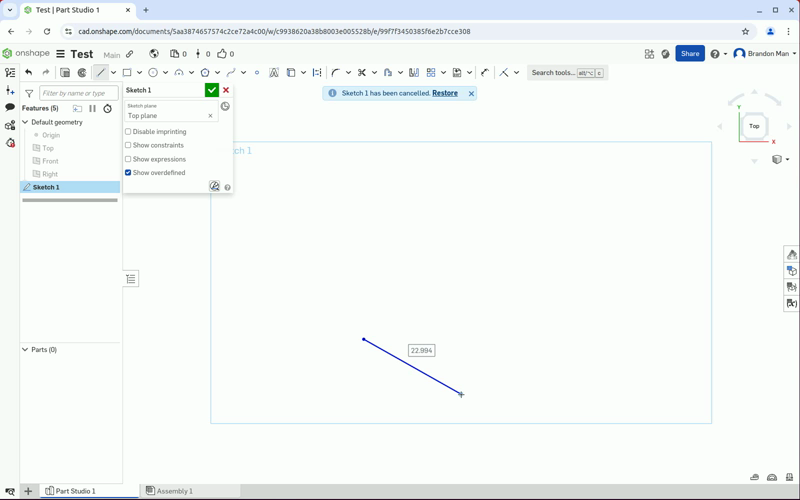
mouse_move(557, 339)
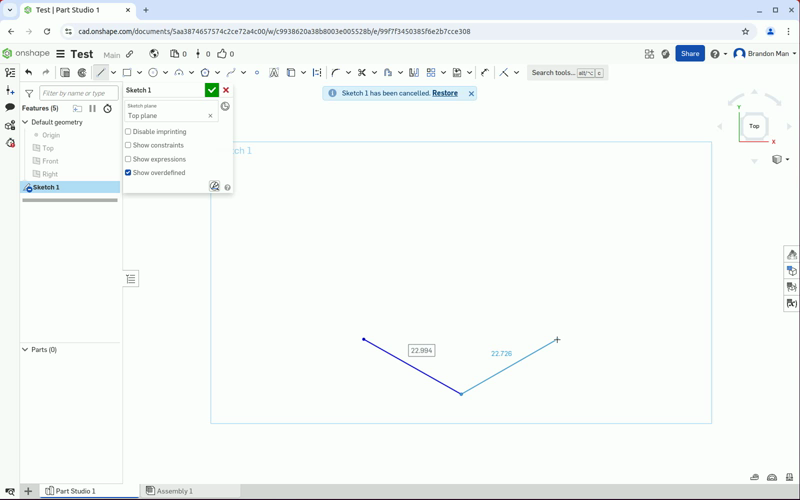
click(557, 339)
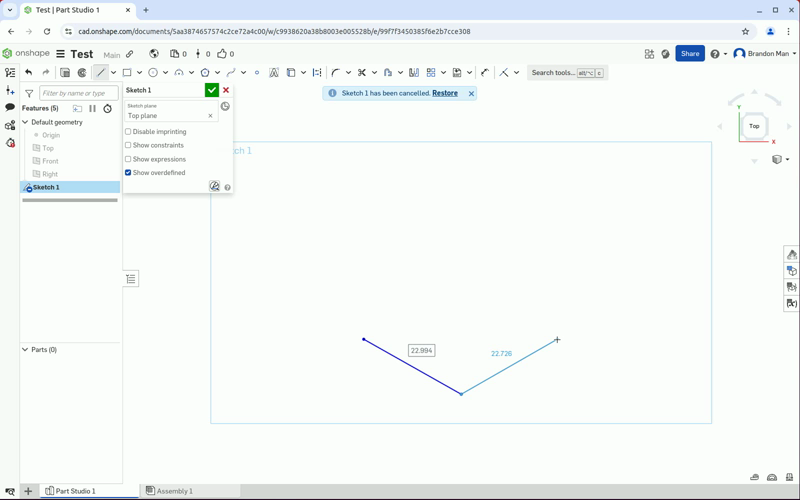
key_up(shift)
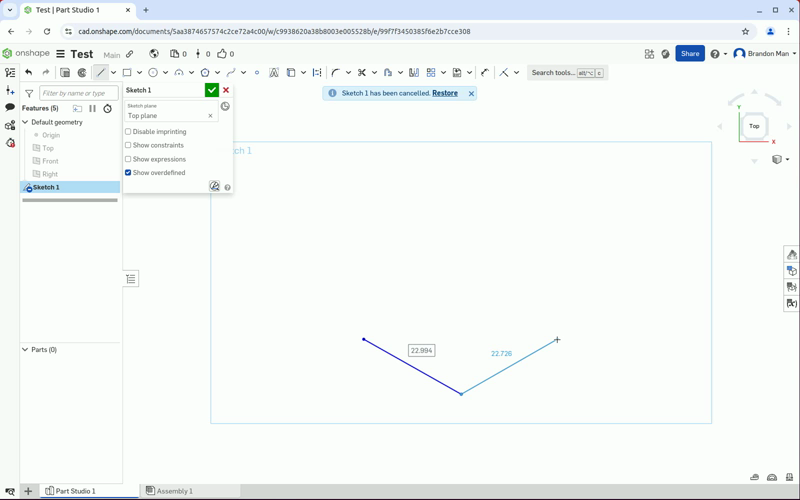
key_down(shift)
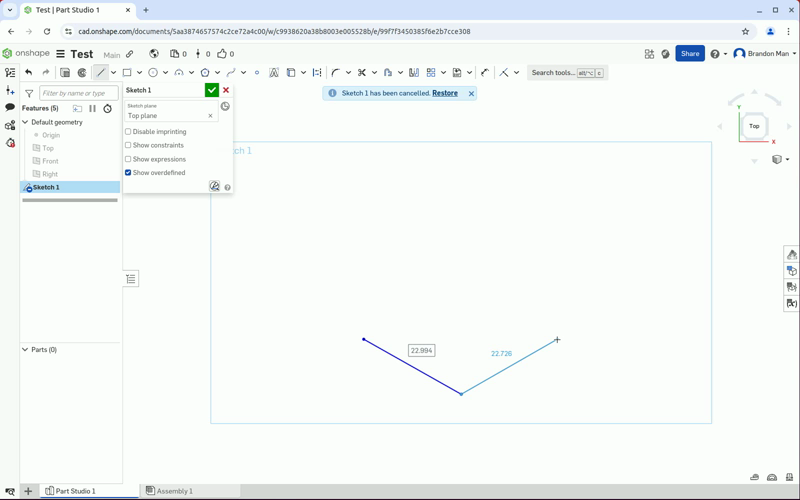
mouse_move(557, 227)
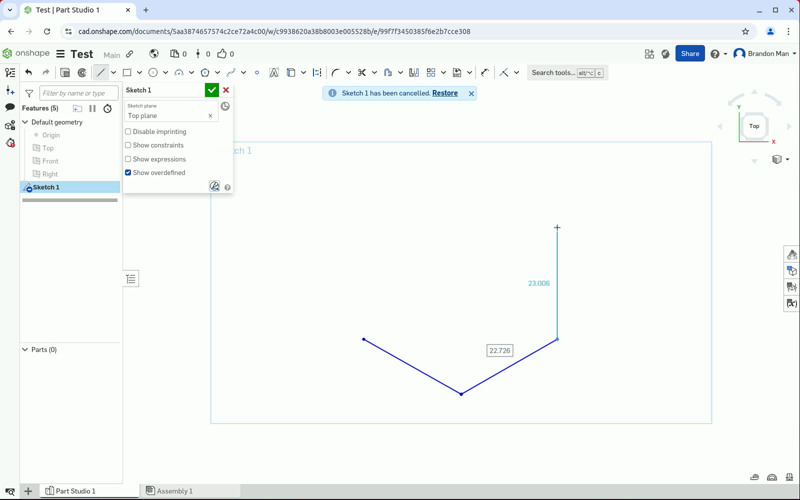
click(557, 227)
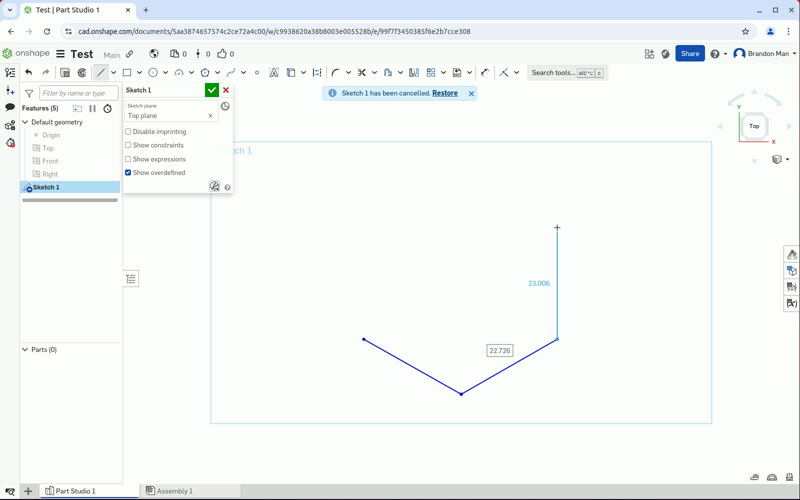
key_up(shift)
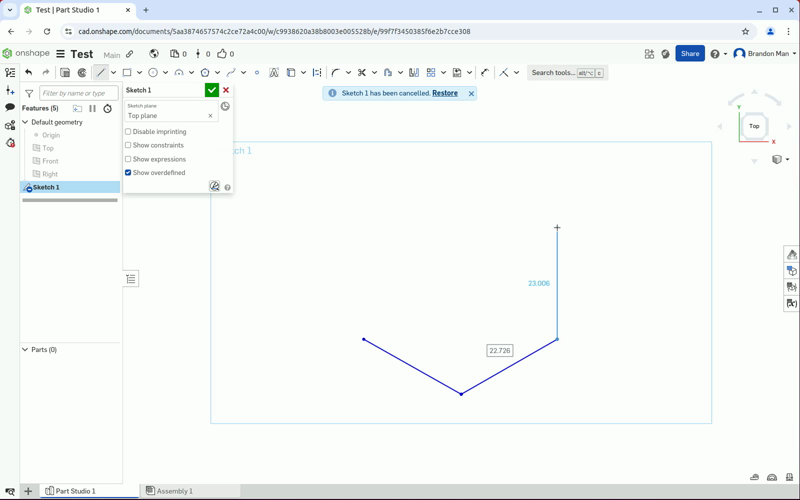
key_down(shift)
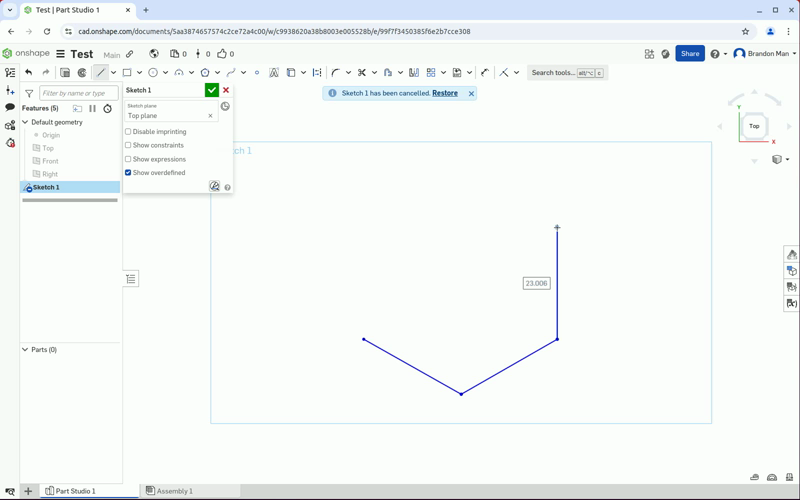
mouse_move(461, 171)
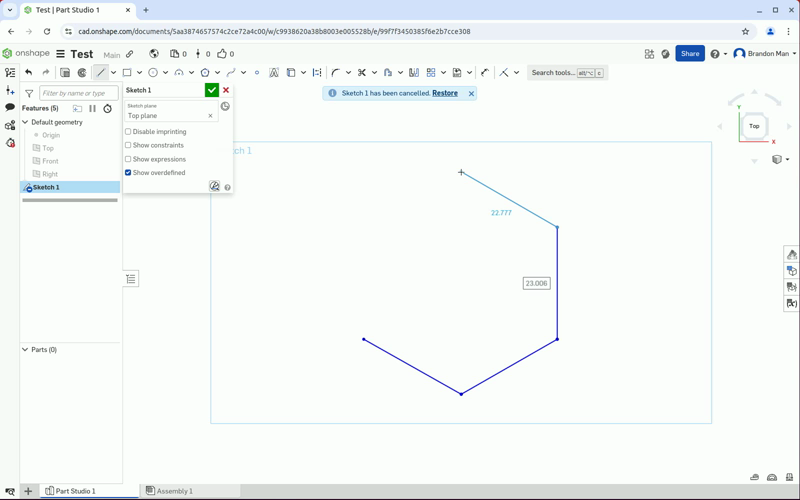
click(461, 171)
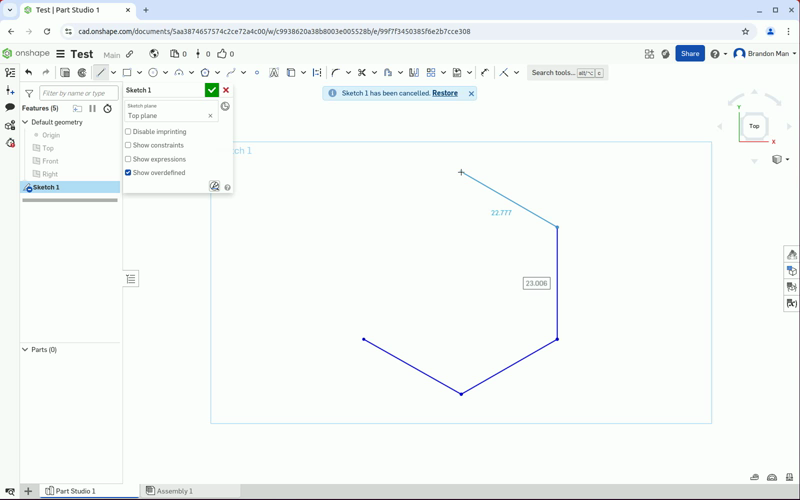
key_up(shift)
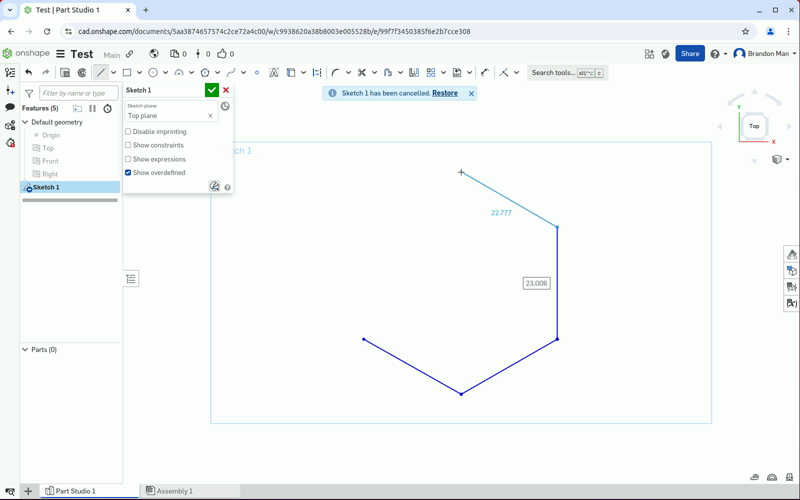
key_down(shift)
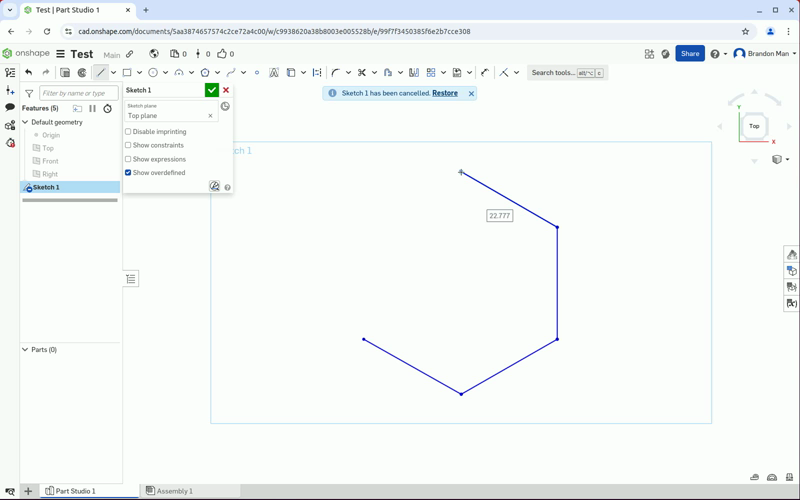
mouse_move(363, 227)
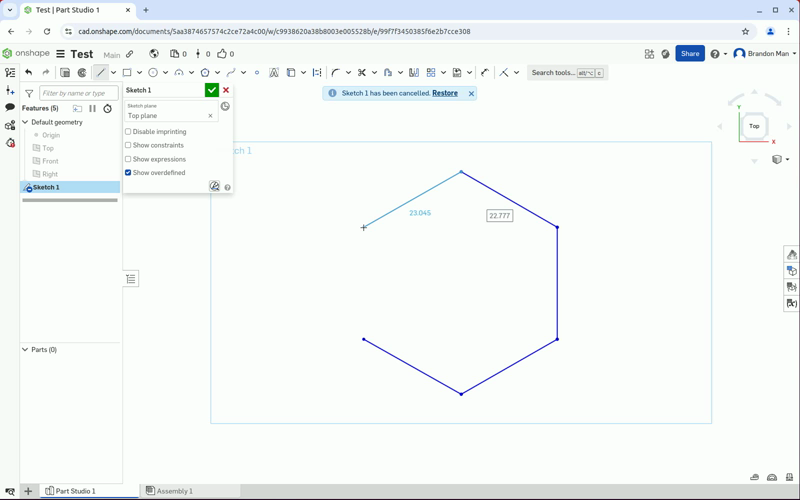
click(363, 227)
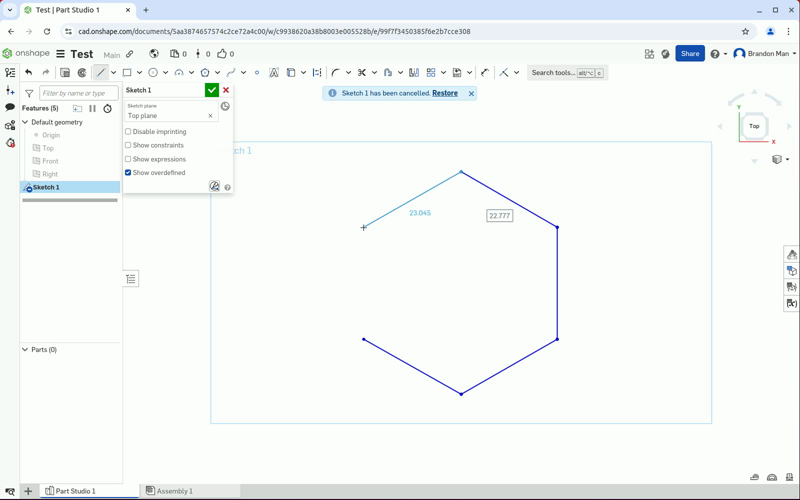
key_up(shift)
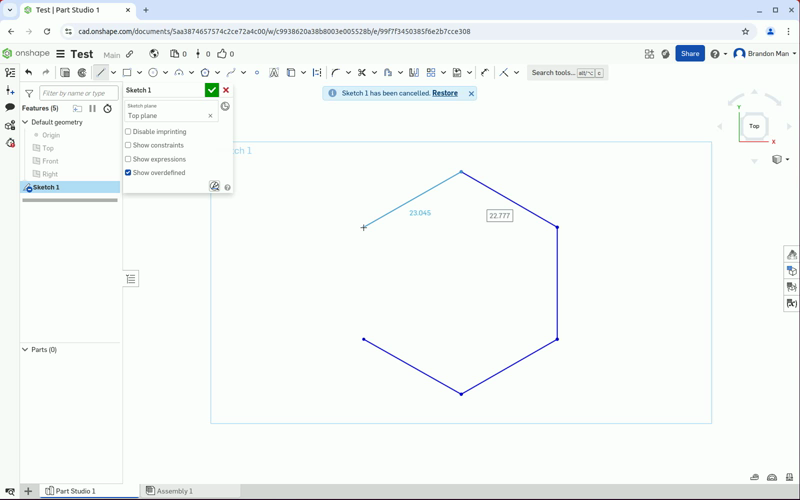
key_down(shift)
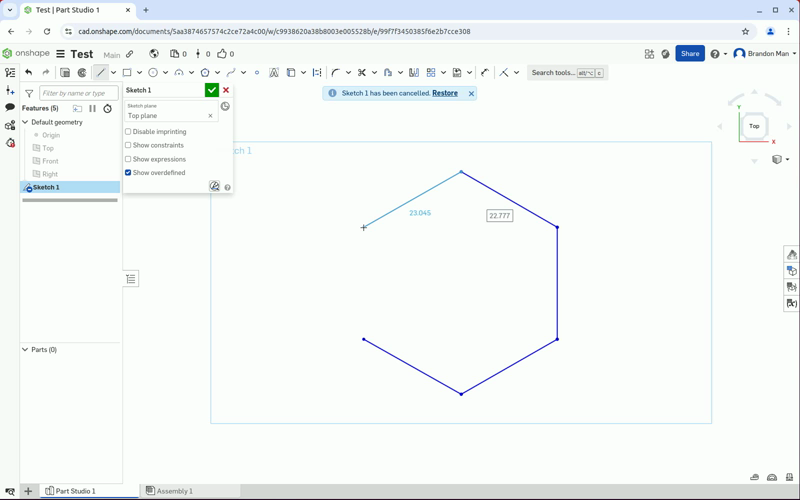
mouse_move(363, 339)
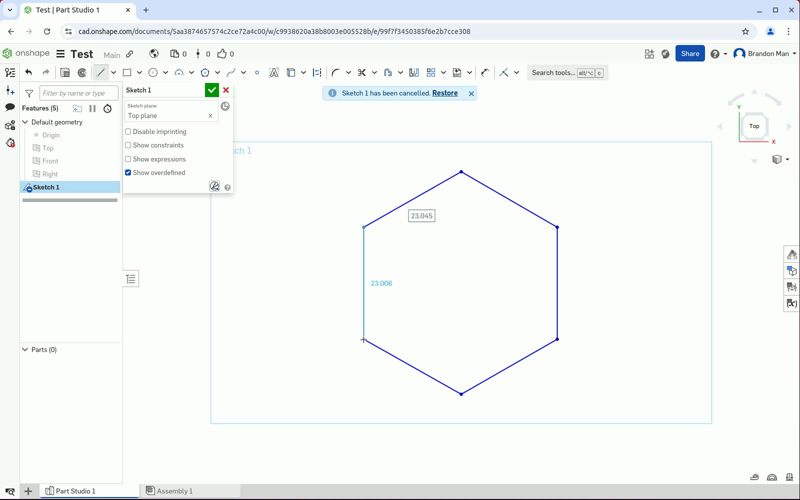
key_up(shift)
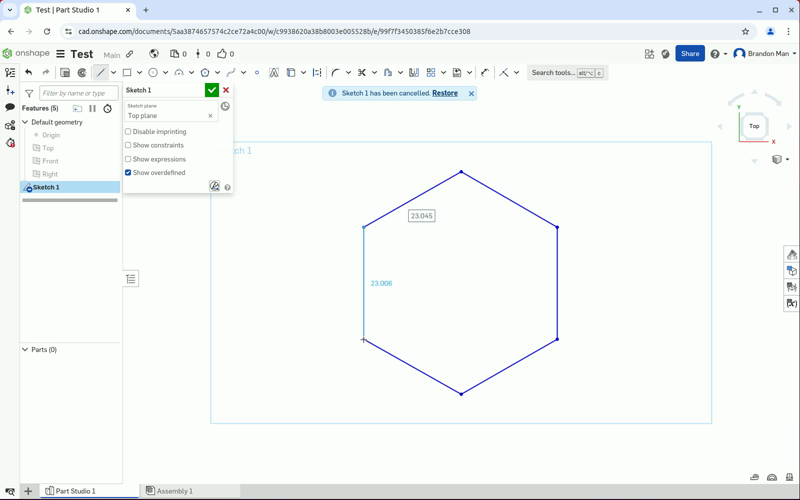
click(363, 339)
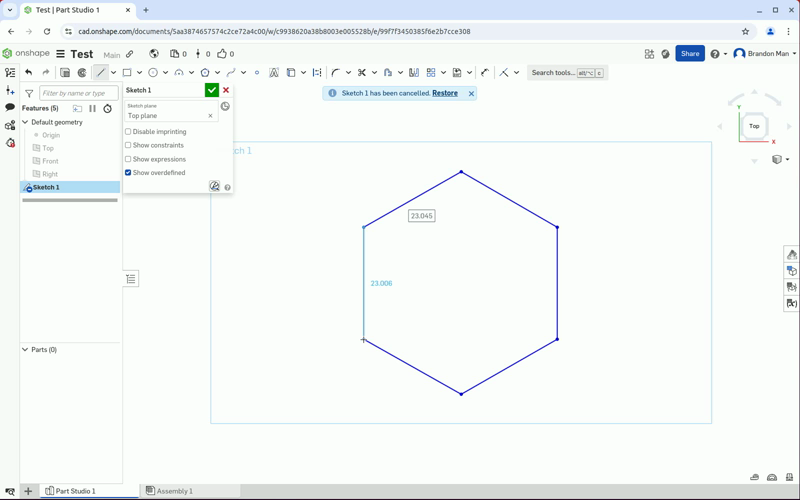
key(esc)
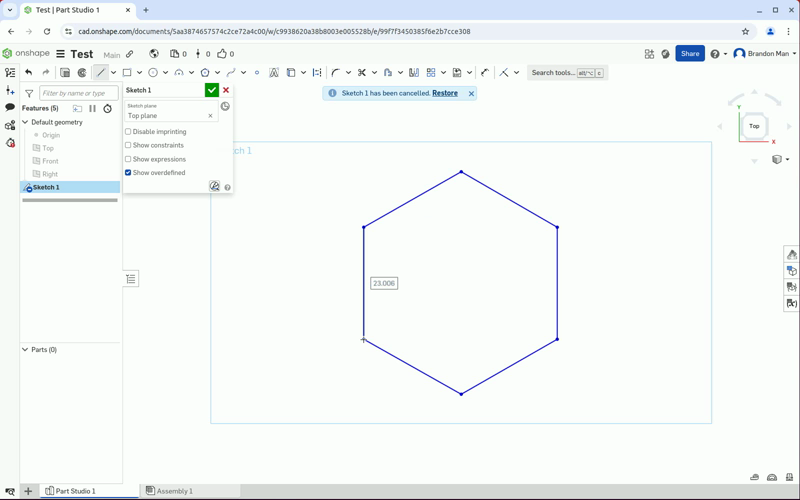
key(c)
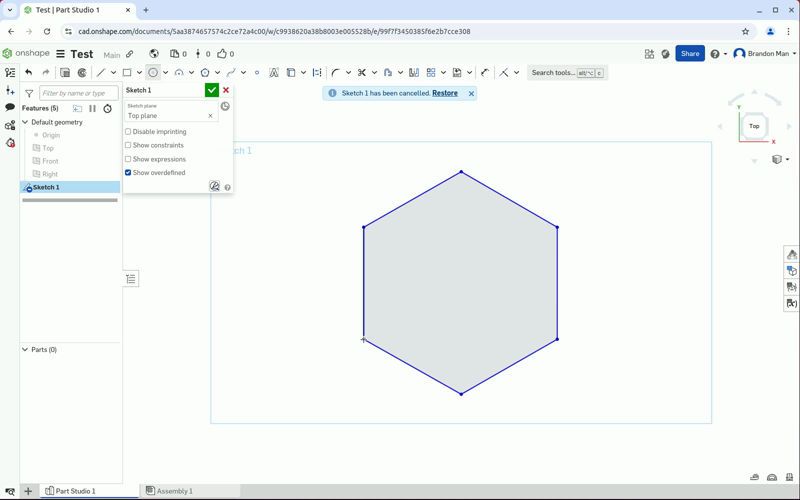
key_down(shift)
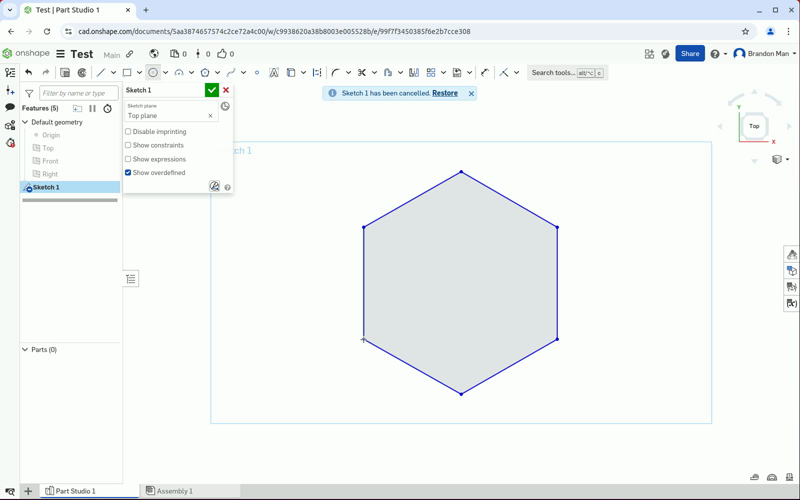
mouse_move(461, 284)
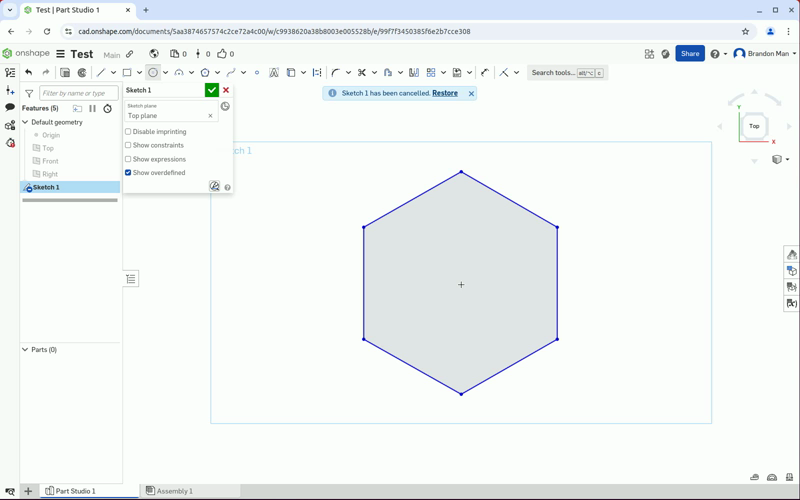
click(461, 284)
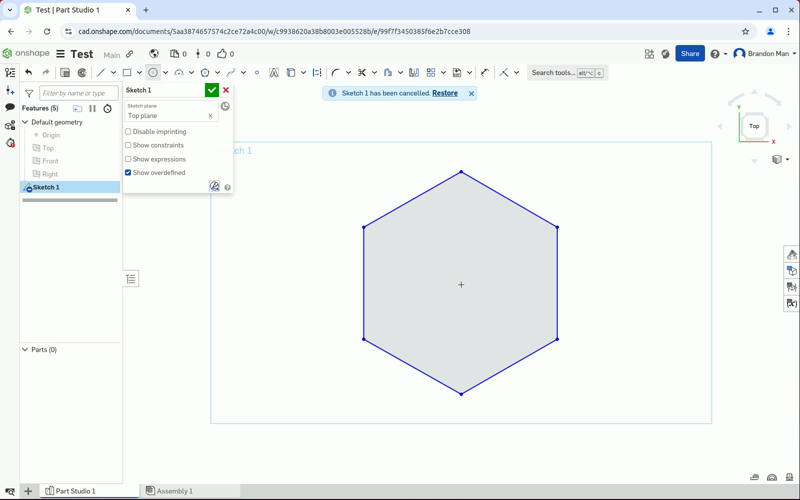
key_up(shift)
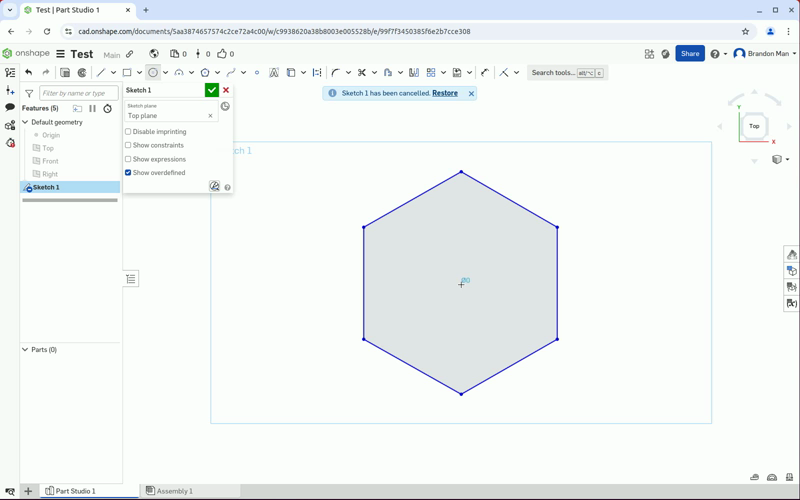
mouse_move(549, 284)
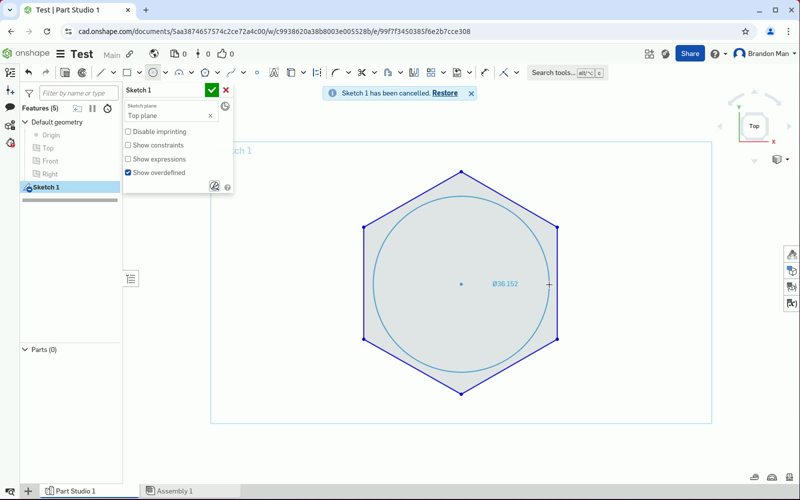
click(549, 284)
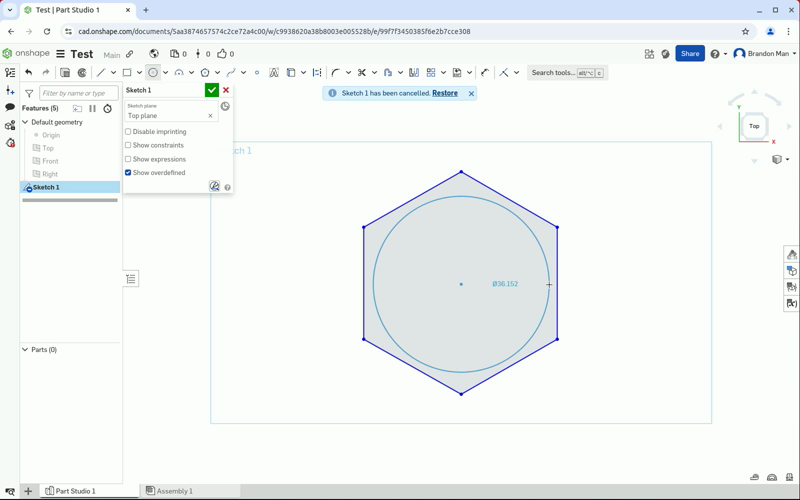
key(esc)
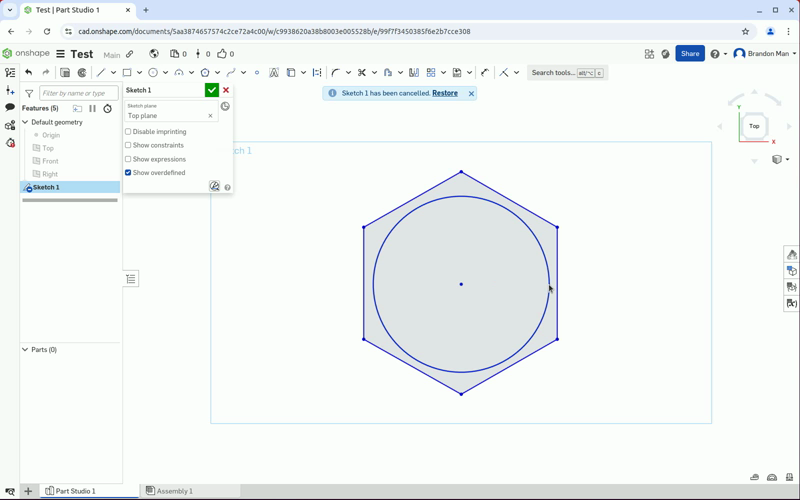
mouse_move(376, 330)
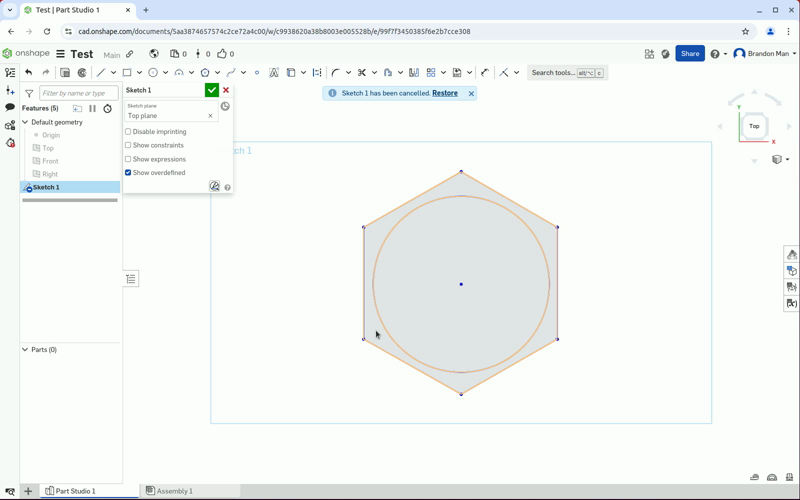
click(376, 330)
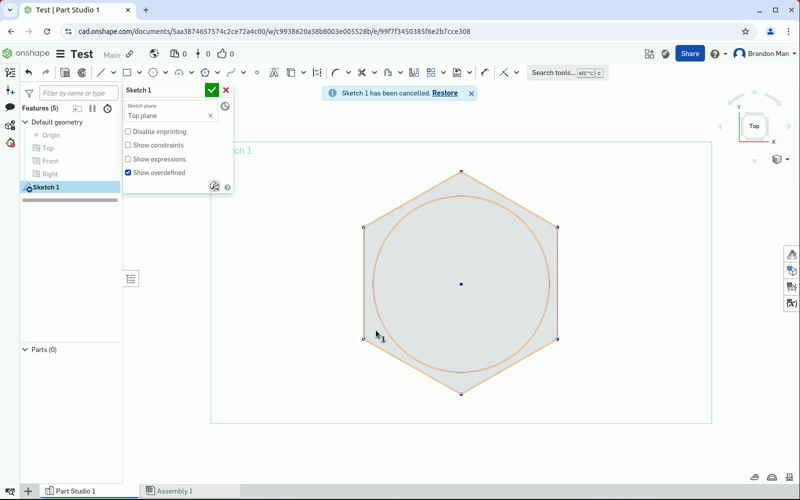
mouse_move(73, 352)
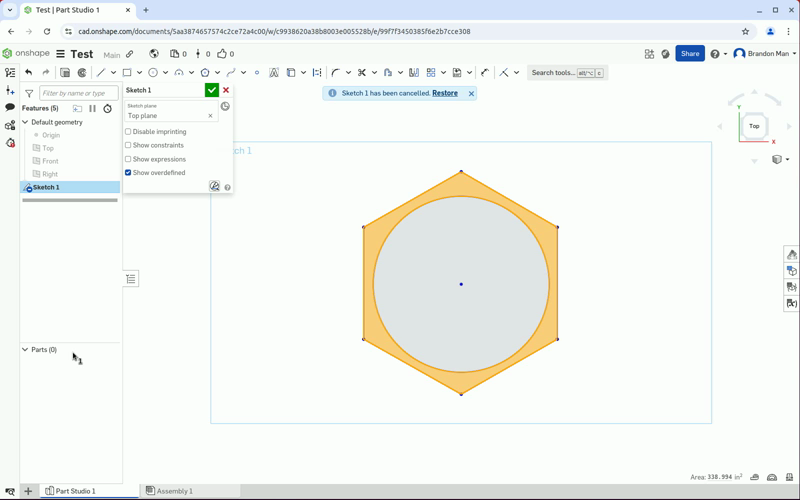
key(shift+y)
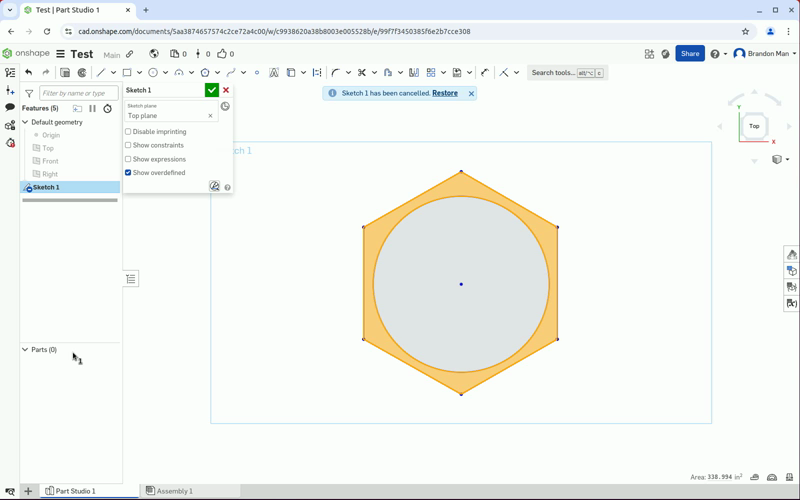
key(shift+e)
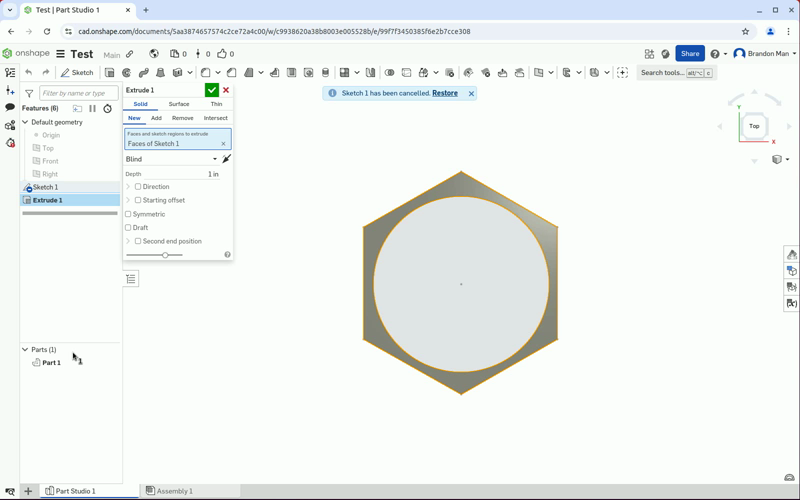
mouse_move(143, 106)
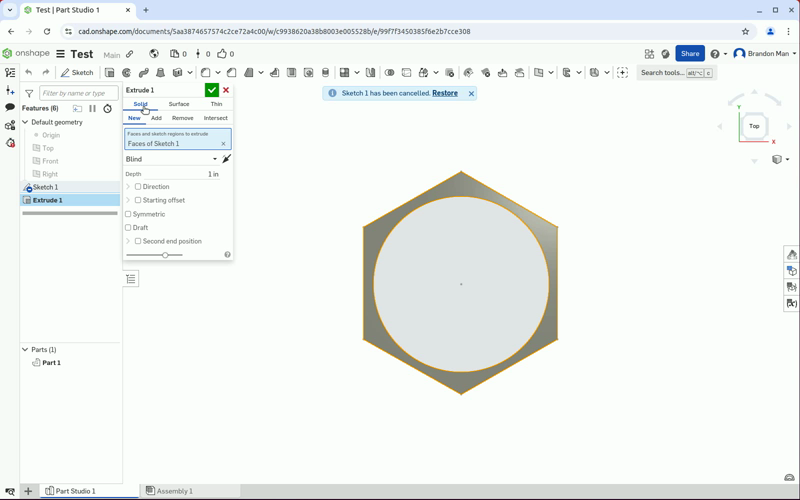
click(143, 106)
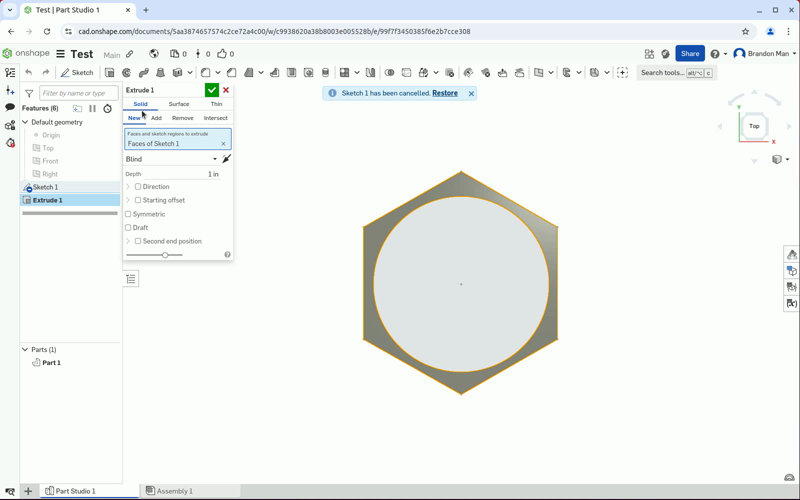
mouse_move(137, 120)
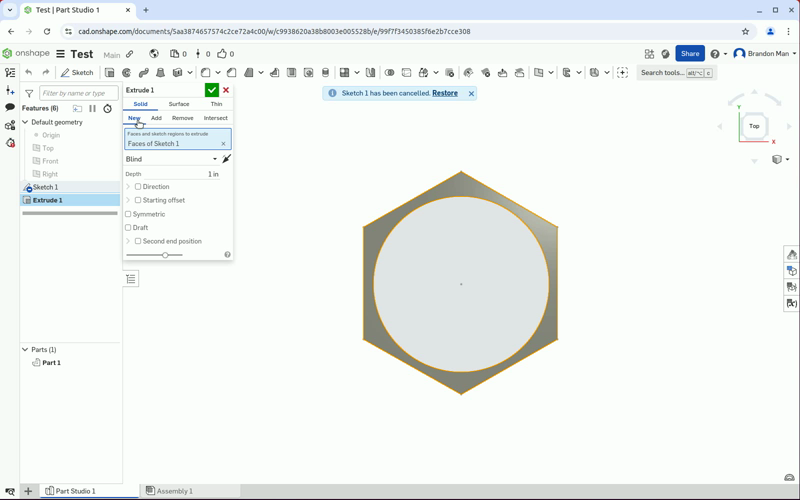
click(137, 120)
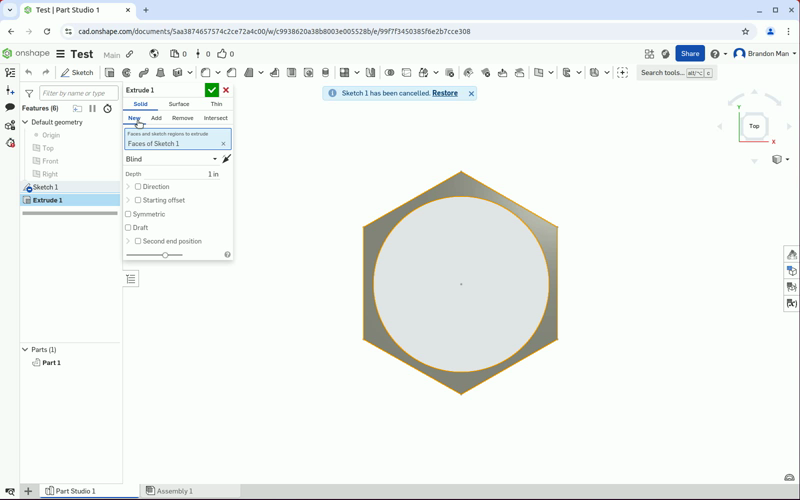
key(tab, 4)
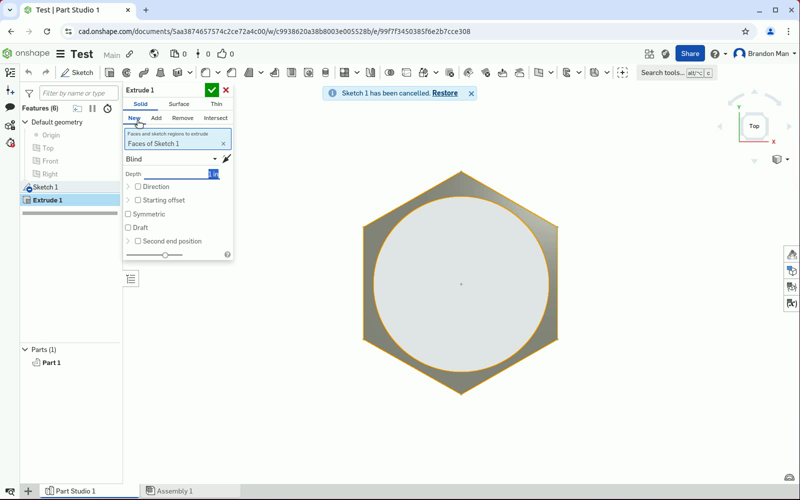
text(8.906)
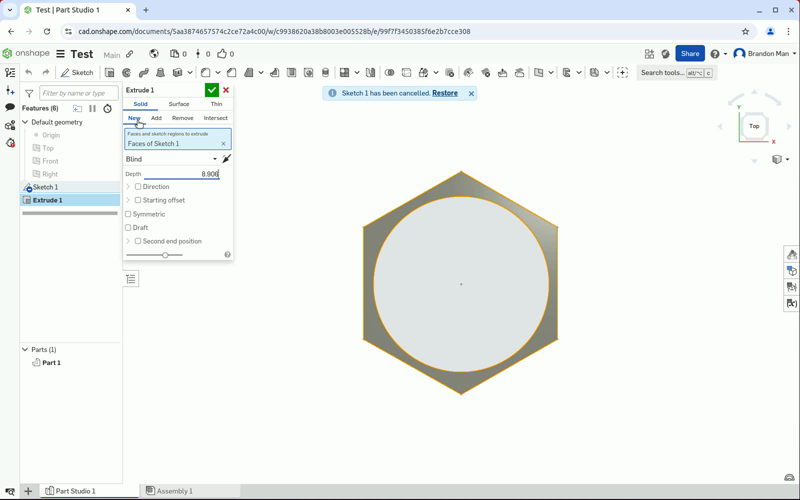
key(enter)
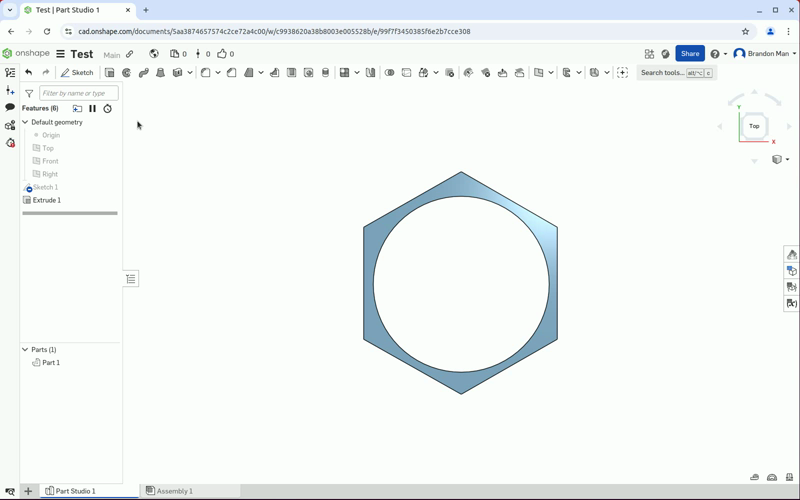
key(shift+h)
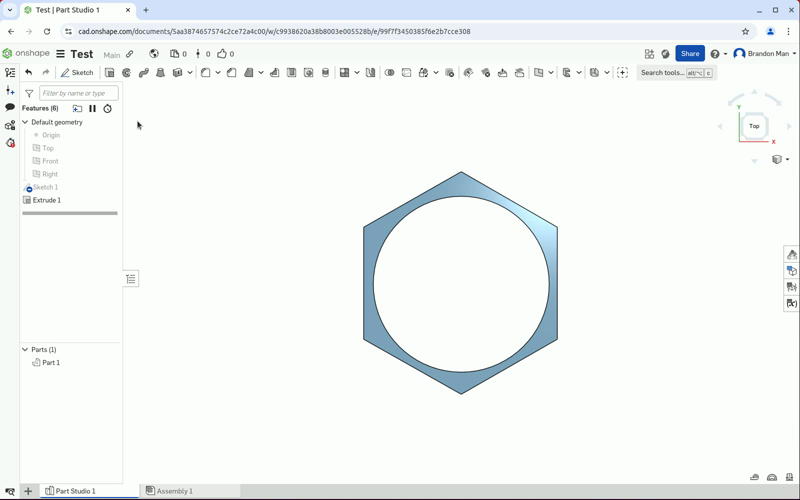
key(shift+h)
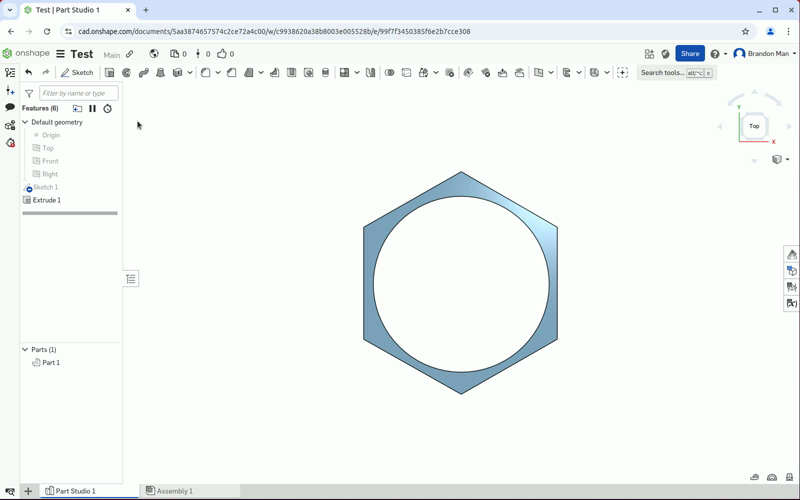
mouse_move(73, 189)
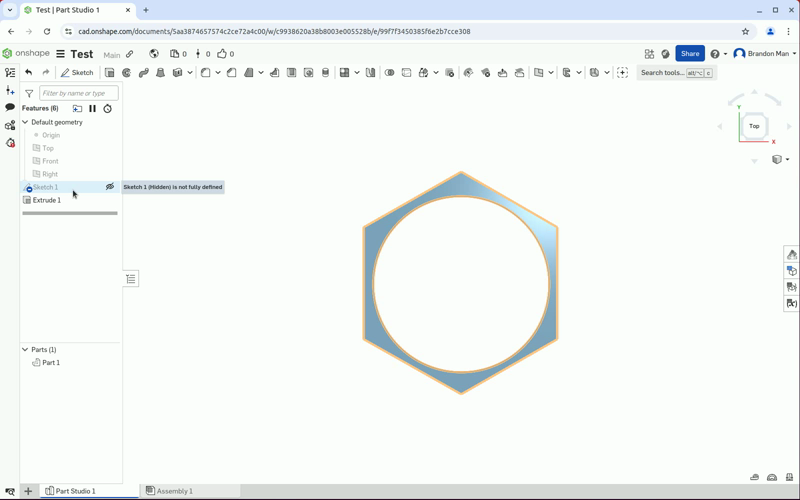
click(73, 189)
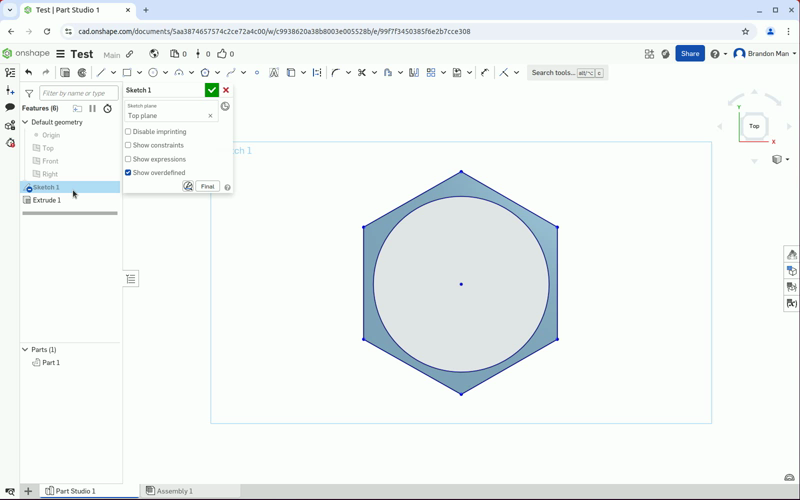
mouse_move(229, 92)
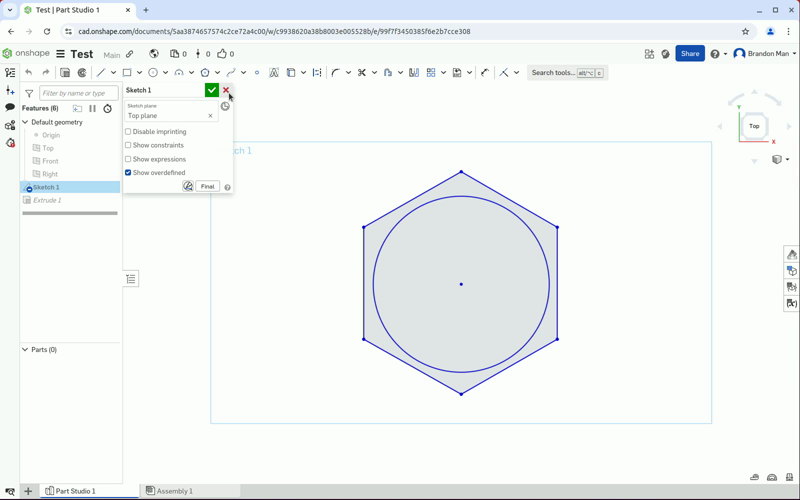
click(229, 92)
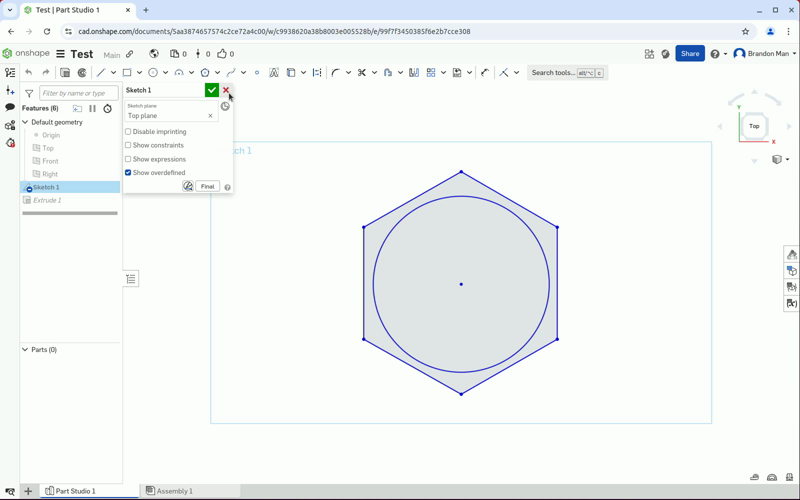
key(shift+s)
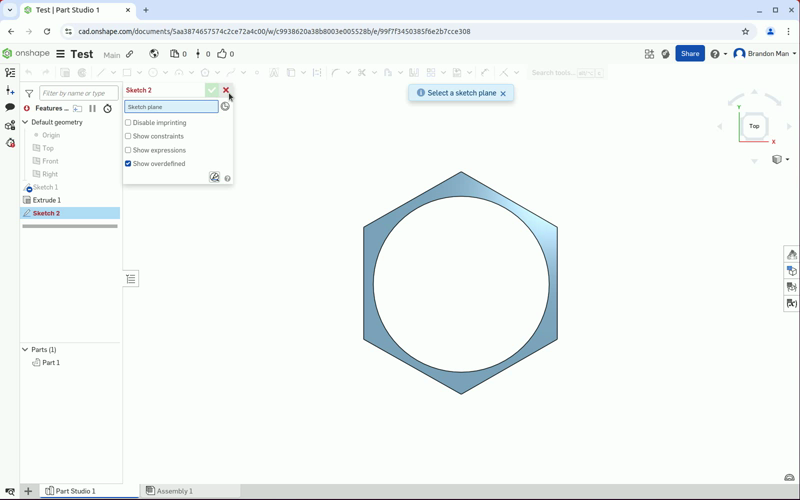
mouse_move(73, 150)
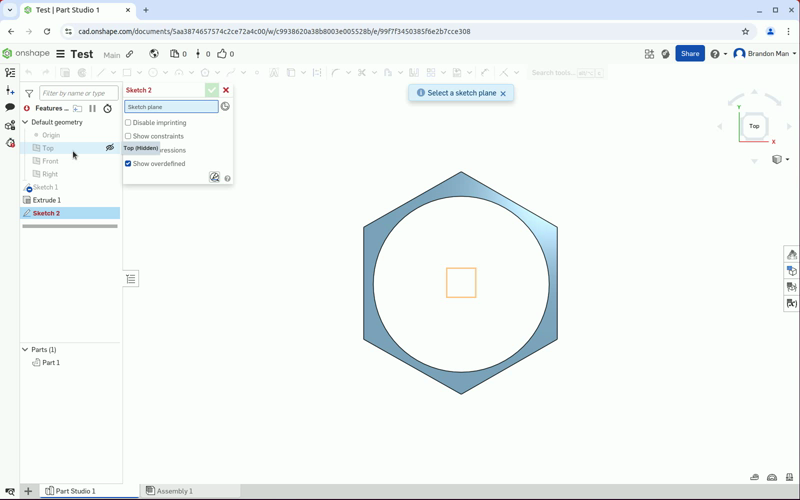
click(73, 150)
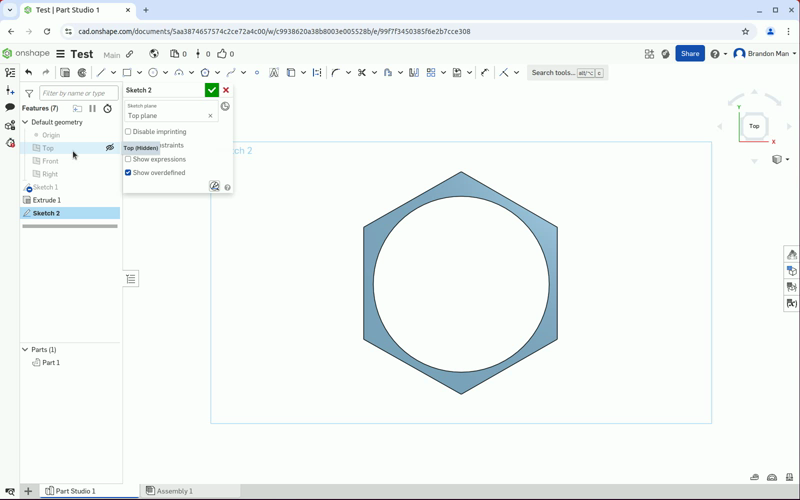
mouse_move(73, 352)
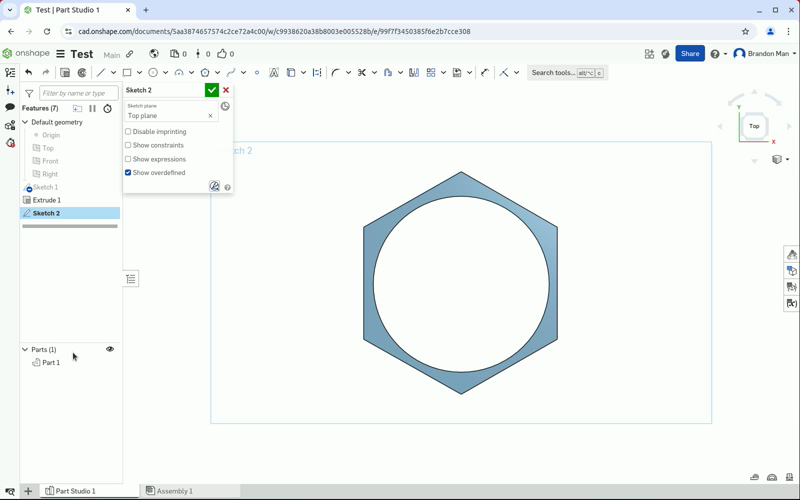
key(y)
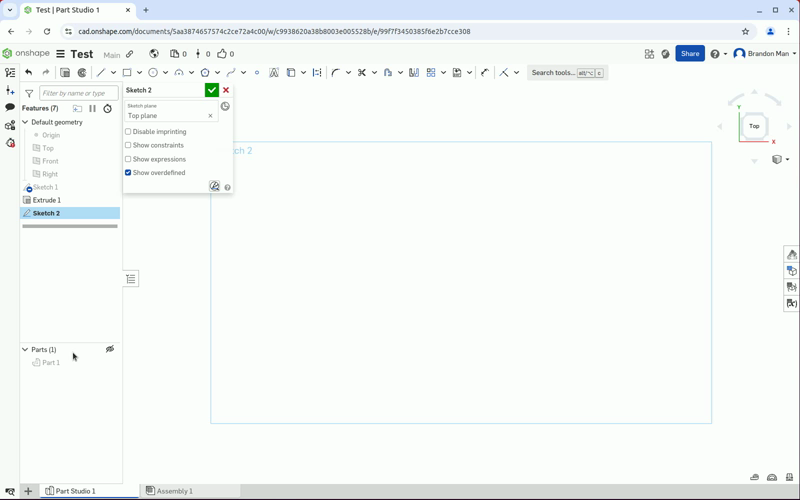
key(c)
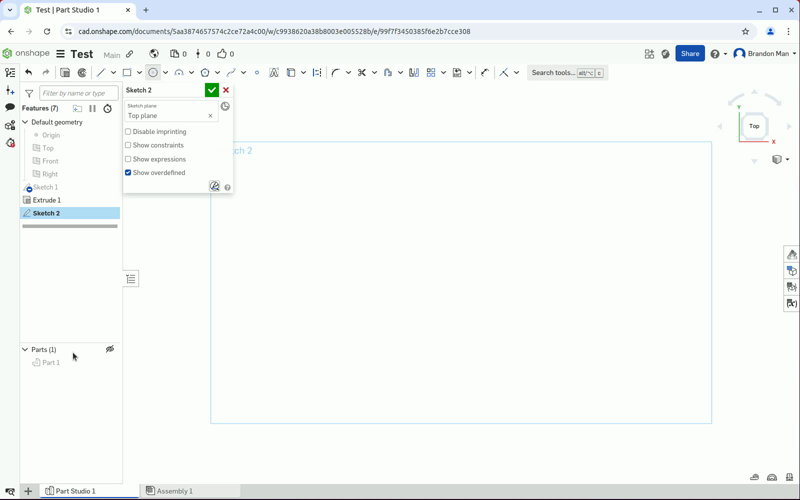
key_down(shift)
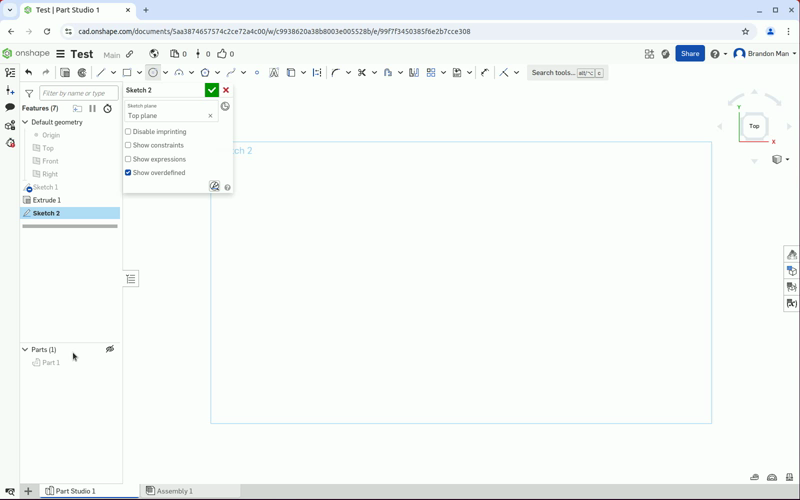
mouse_move(461, 282)
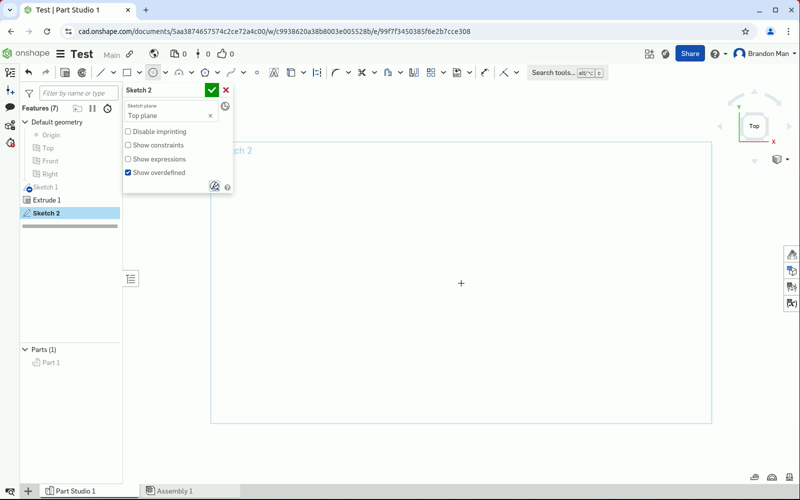
click(461, 282)
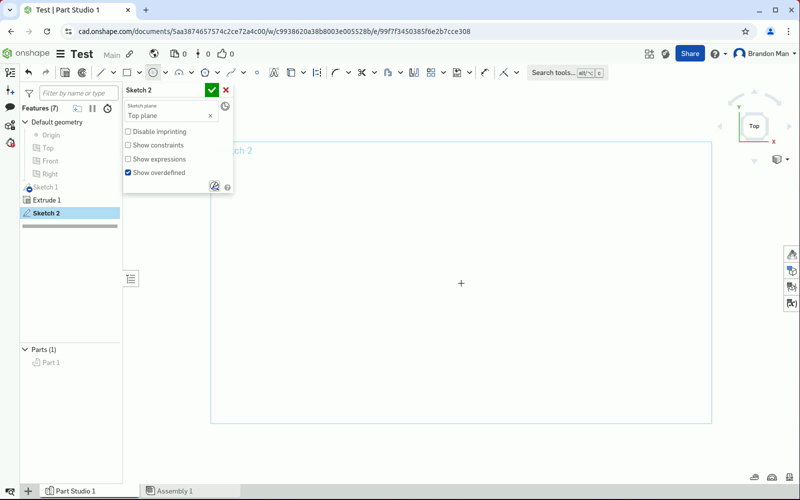
key_up(shift)
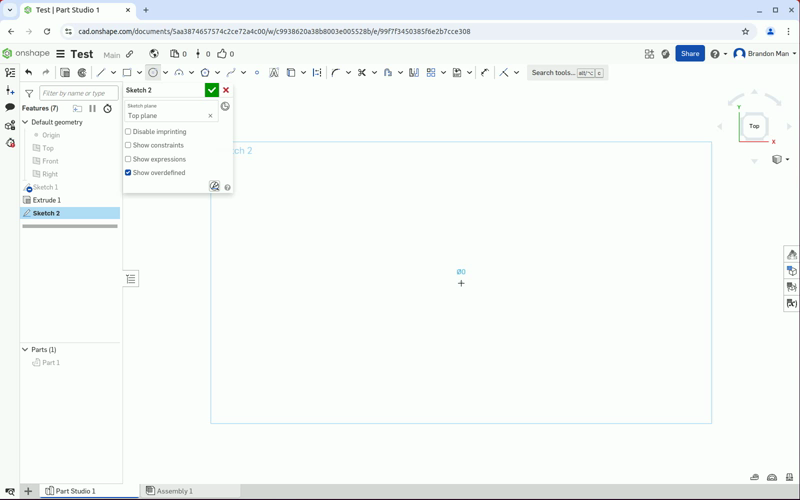
mouse_move(549, 282)
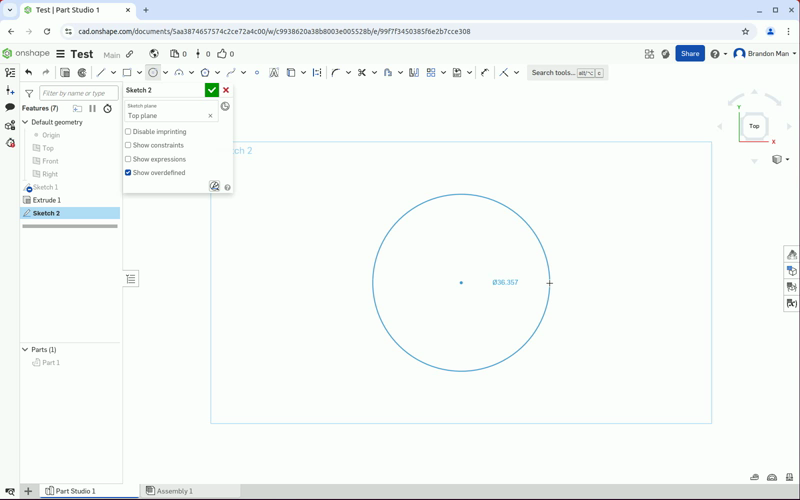
click(549, 282)
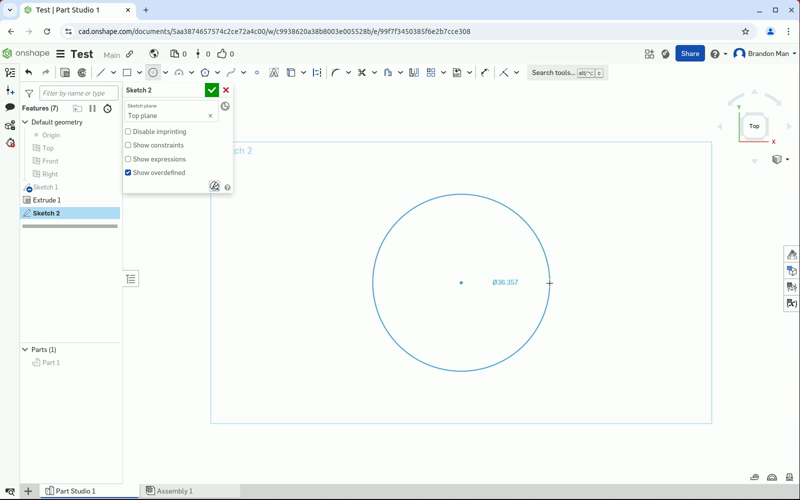
key(esc)
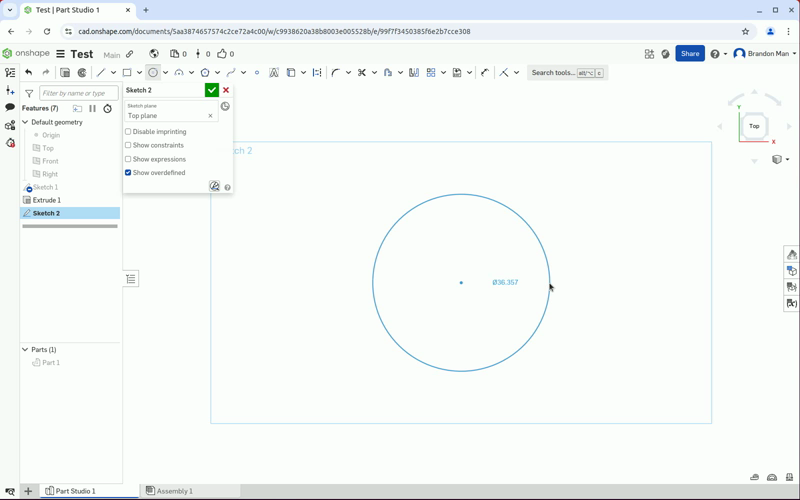
mouse_move(517, 269)
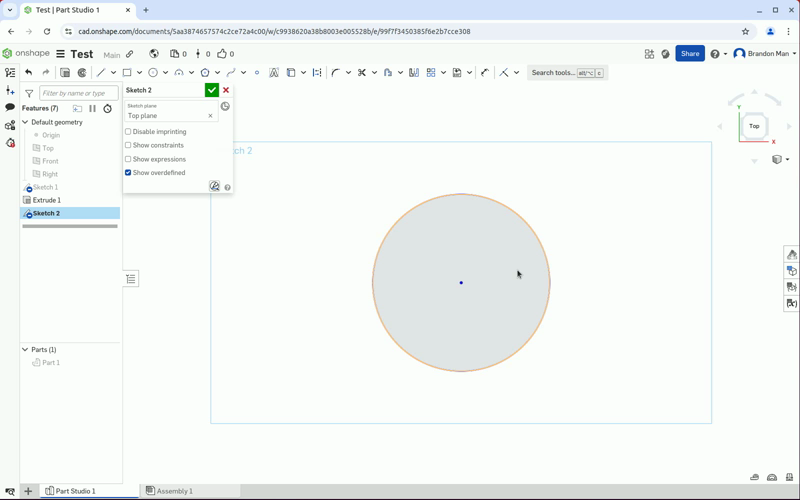
click(517, 269)
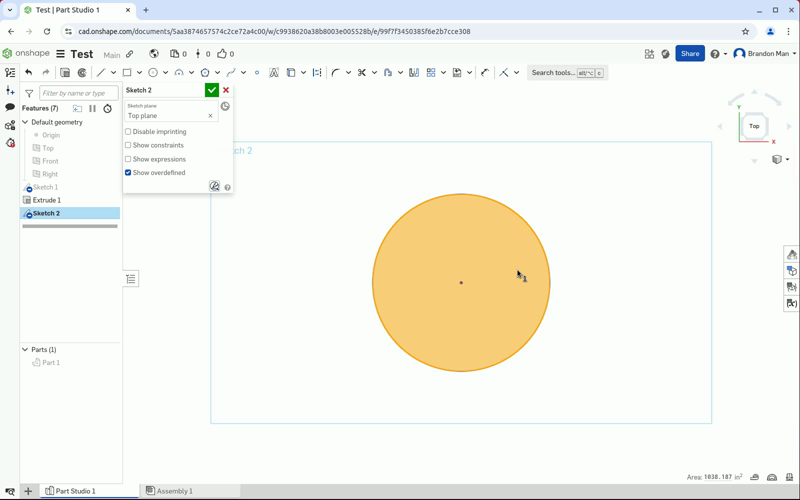
mouse_move(73, 352)
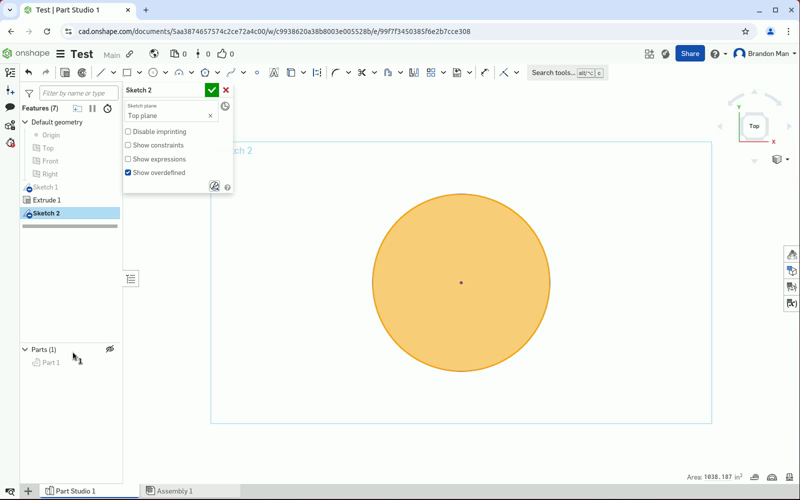
key(shift+y)
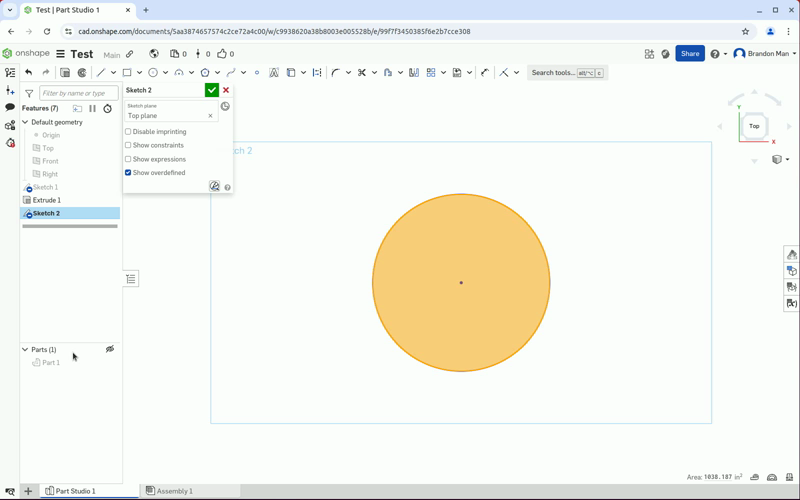
key(shift+e)
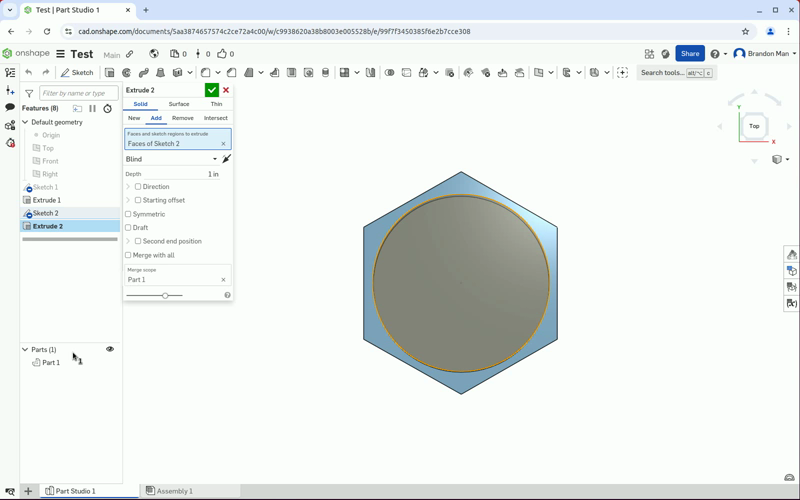
mouse_move(143, 106)
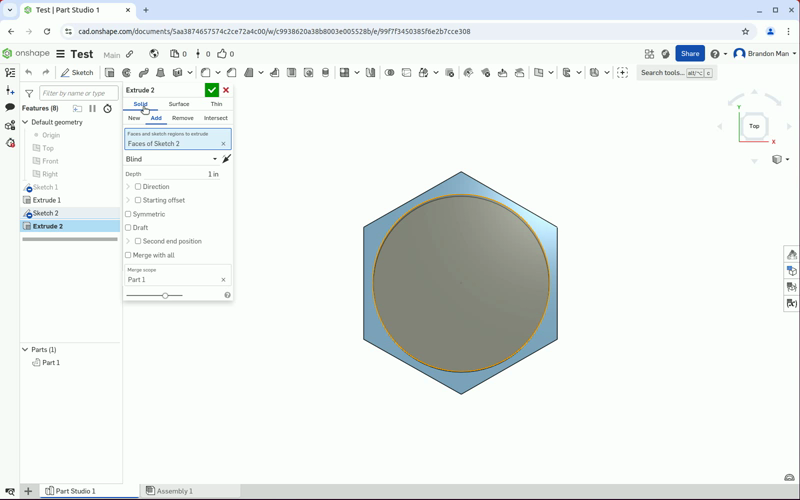
click(143, 106)
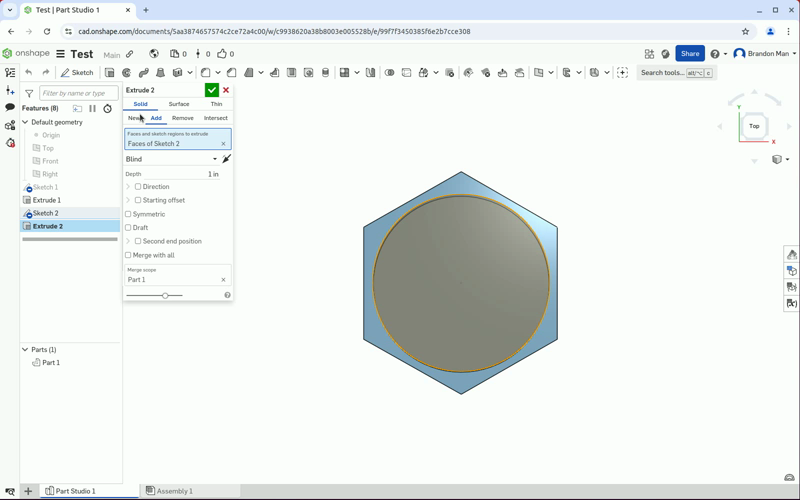
mouse_move(137, 120)
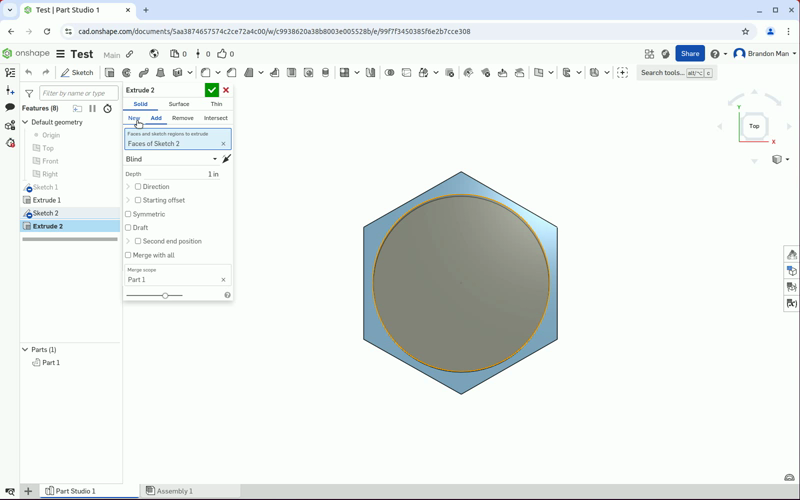
click(137, 120)
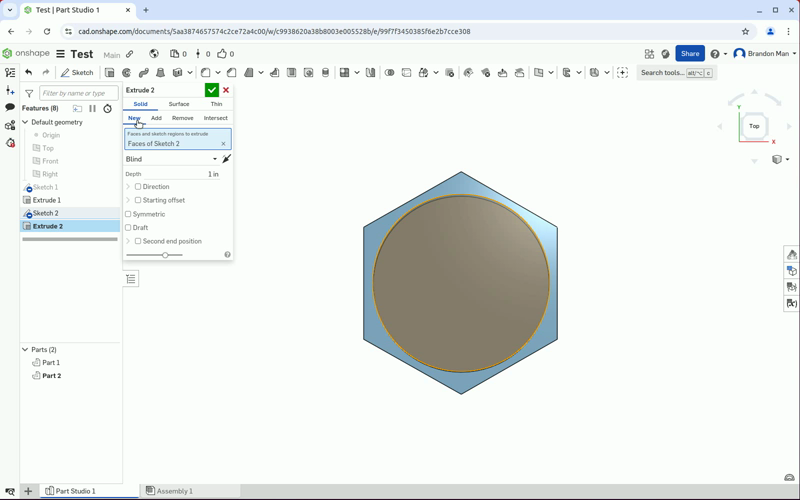
key(tab, 4)
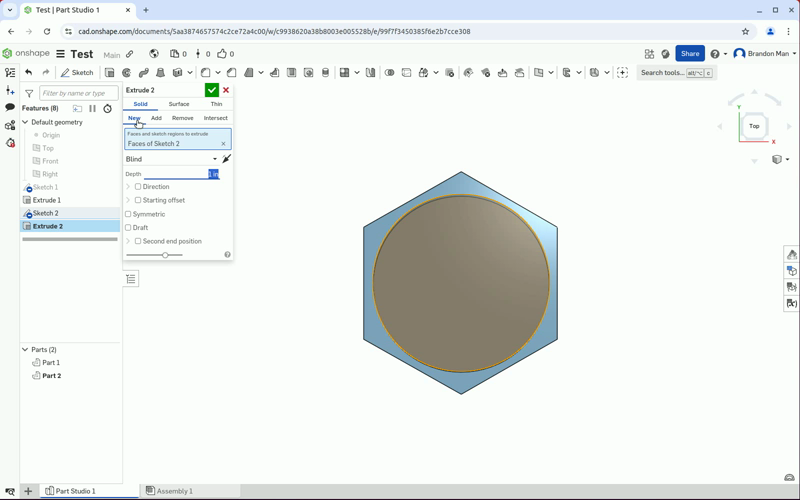
text(8.906)
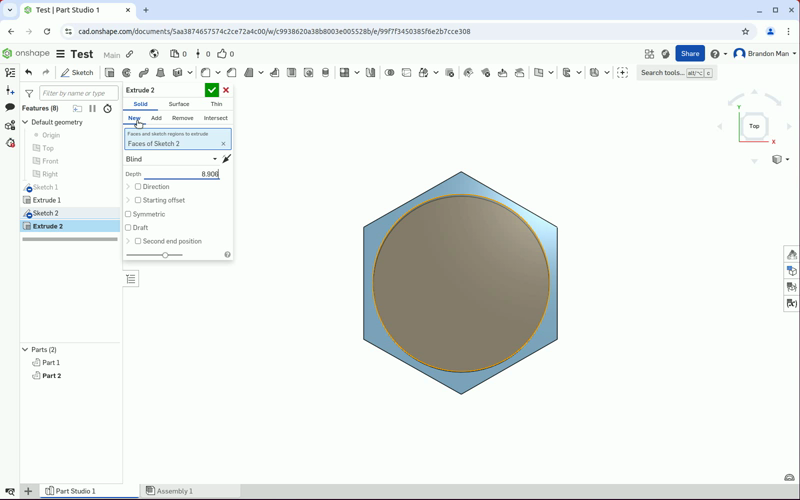
key(enter)
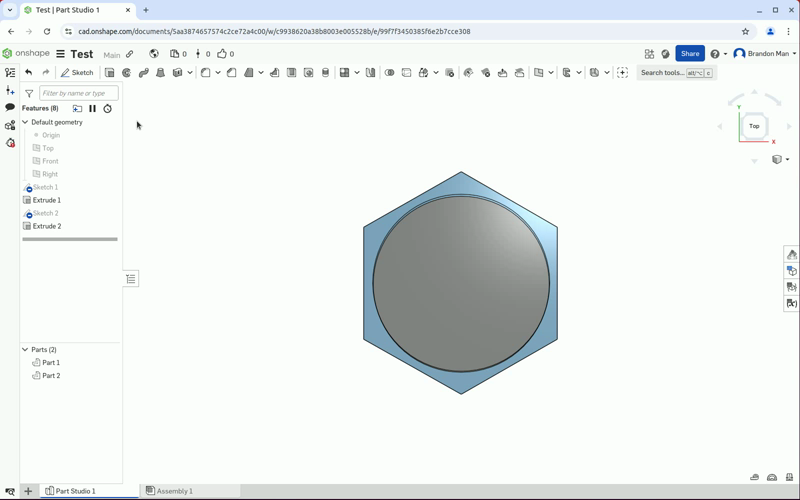
key(shift+h)
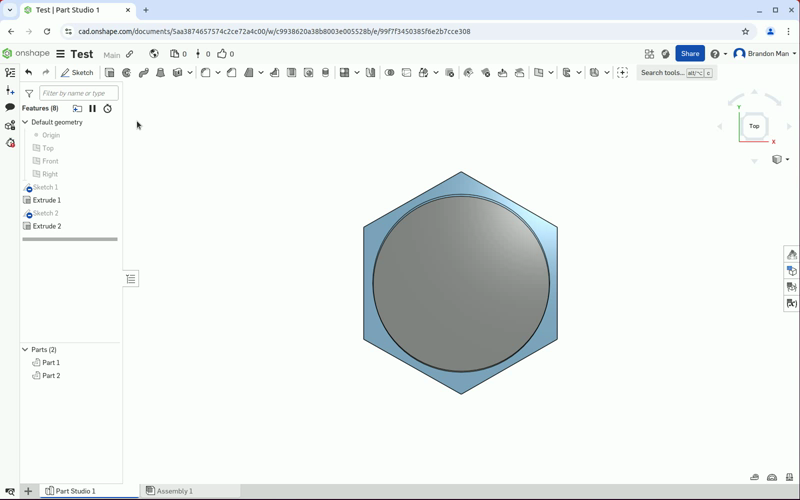
key(shift+h)
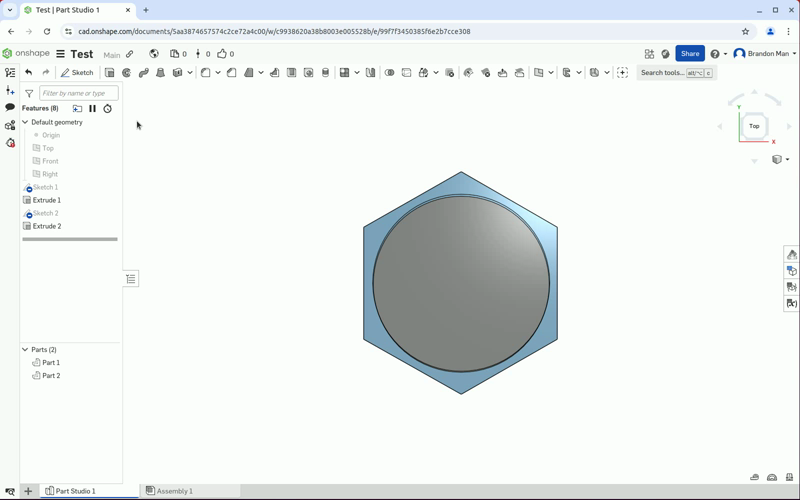
mouse_move(73, 189)
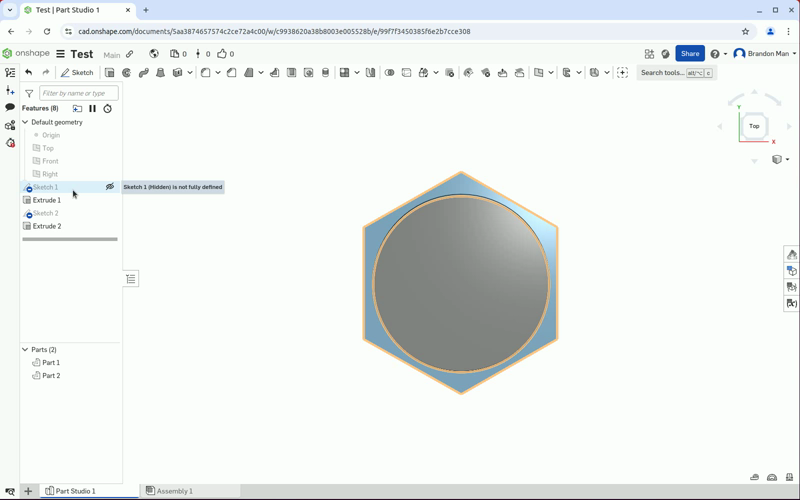
click(73, 189)
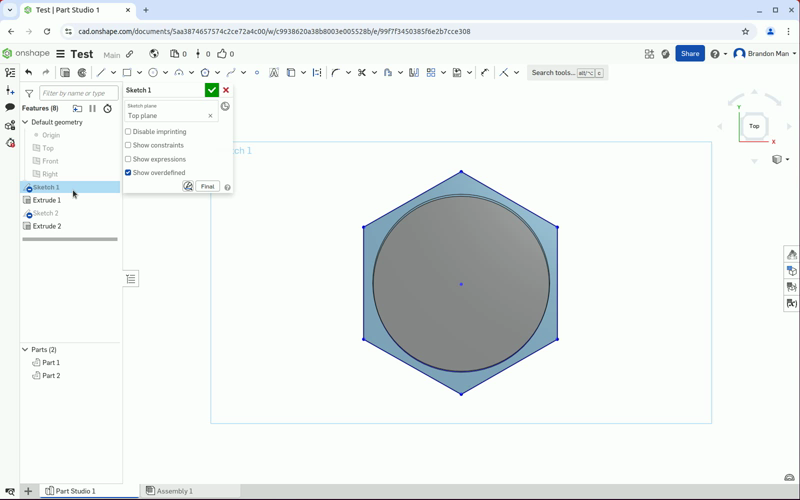
mouse_move(229, 92)
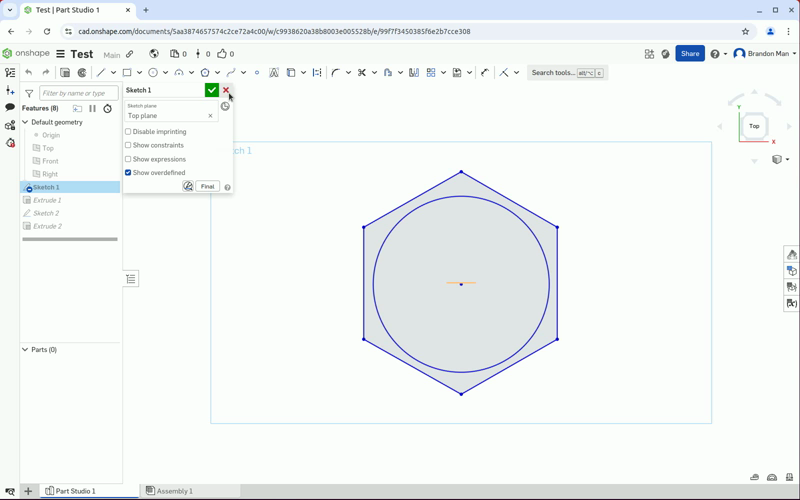
click(229, 92)
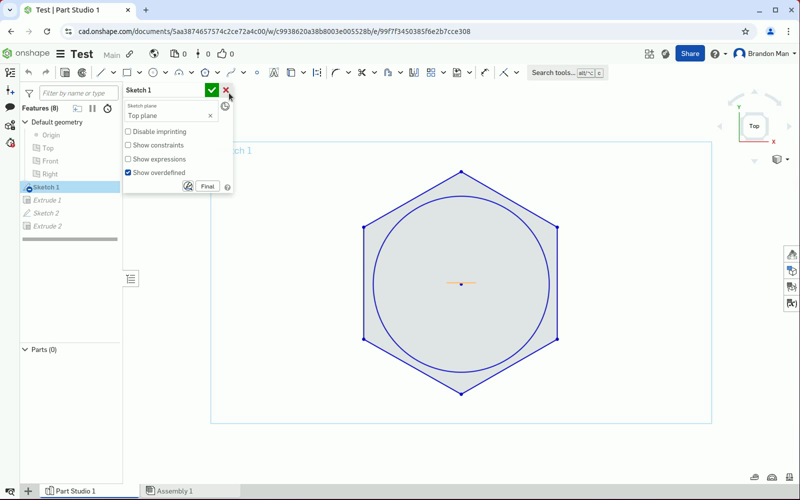
key(shift+s)
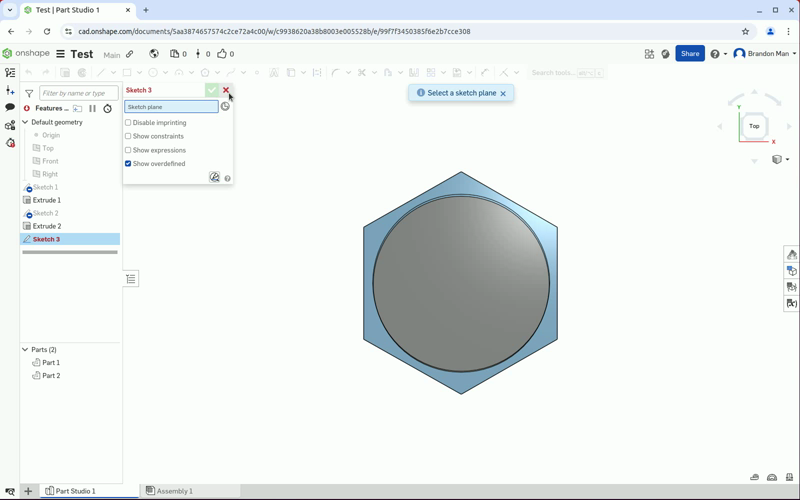
mouse_move(73, 150)
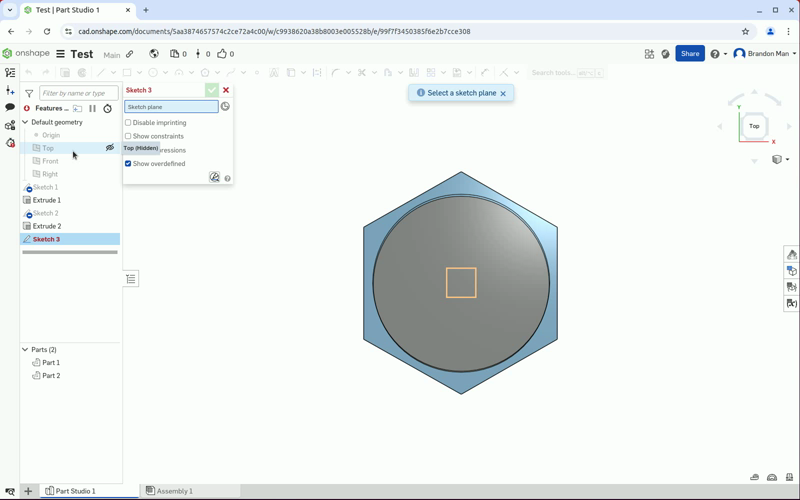
click(73, 150)
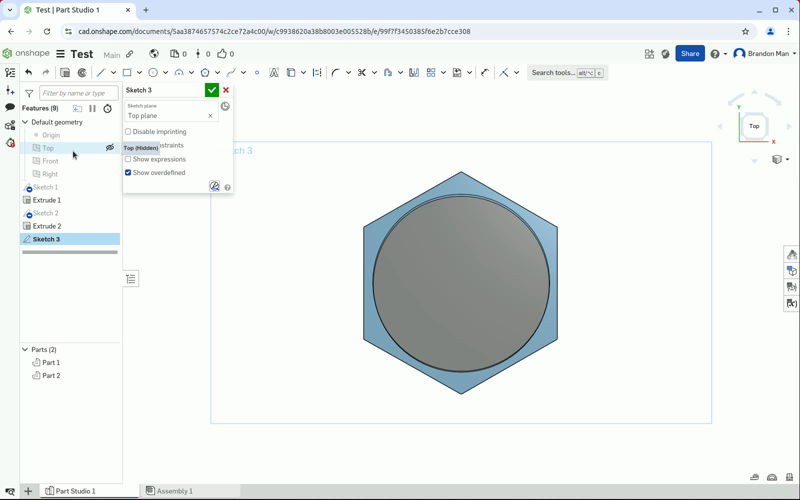
mouse_move(73, 352)
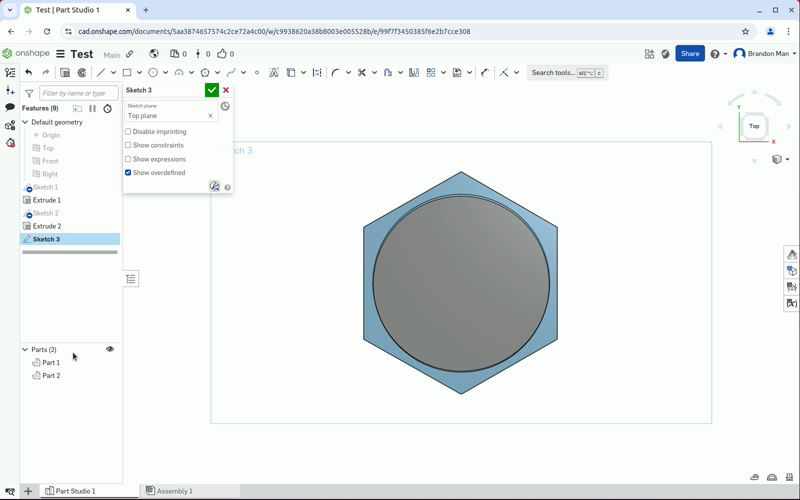
key(y)
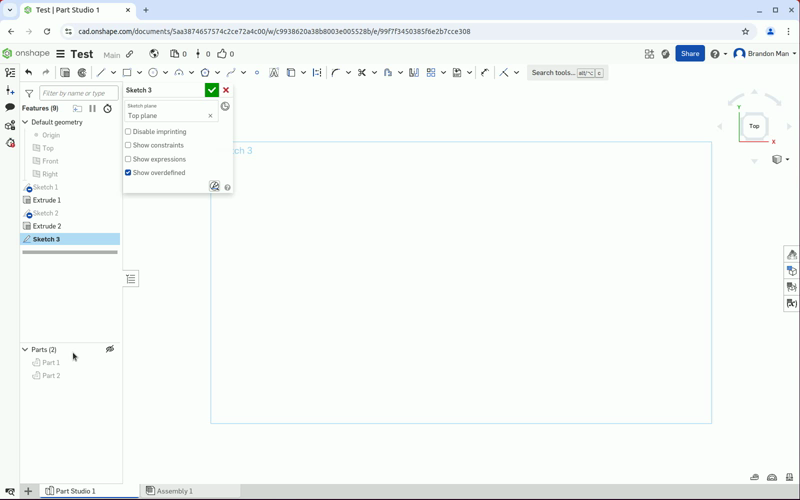
key(c)
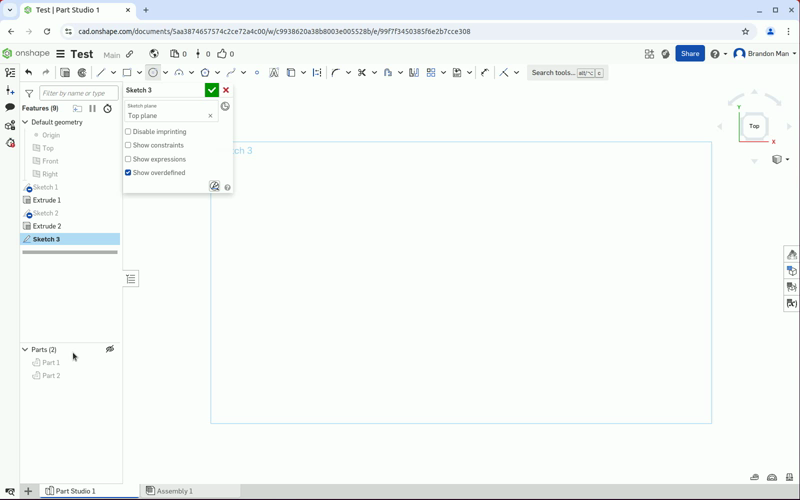
key_down(shift)
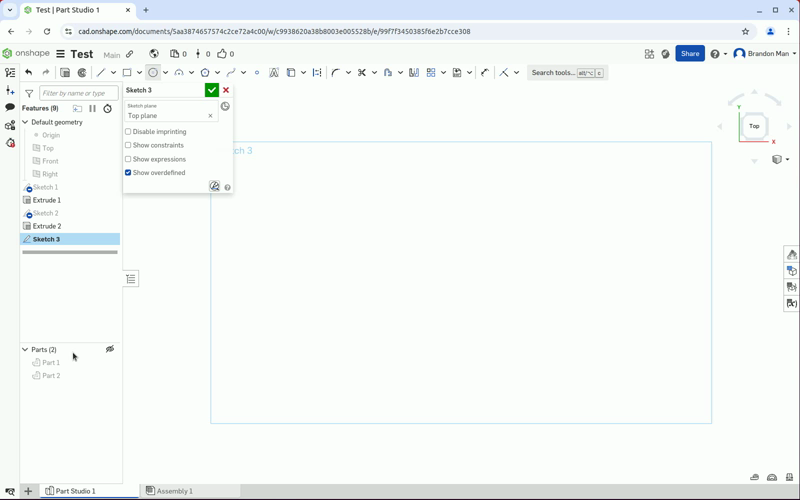
mouse_move(461, 282)
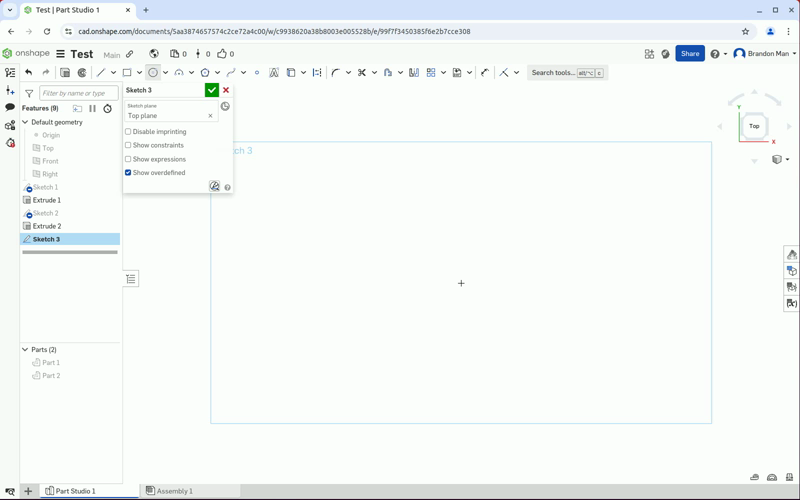
click(461, 282)
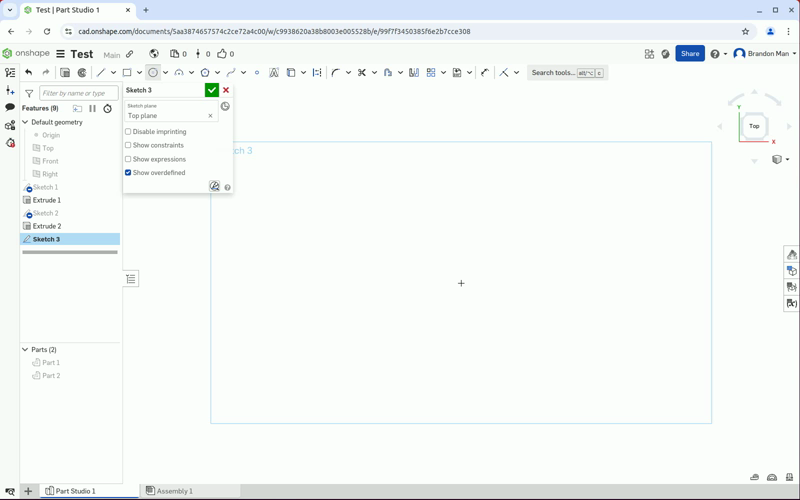
key_up(shift)
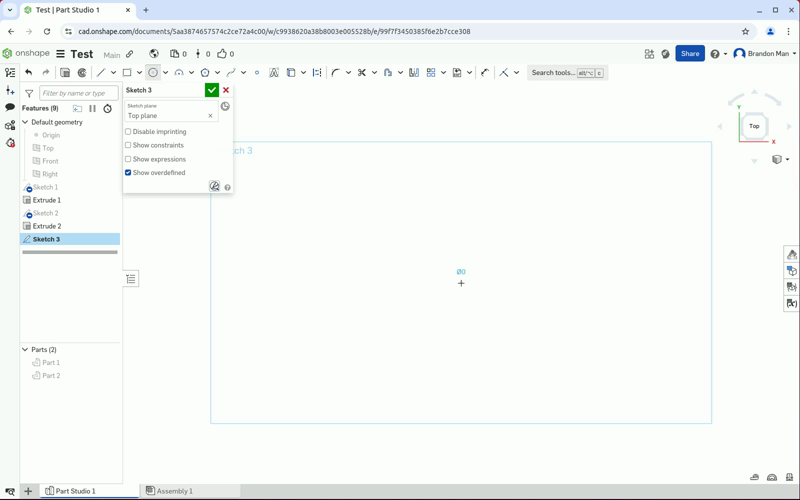
mouse_move(549, 282)
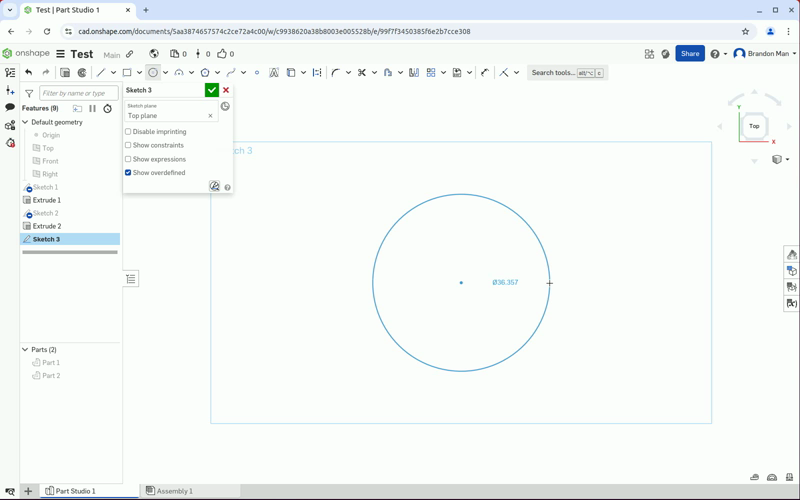
click(549, 282)
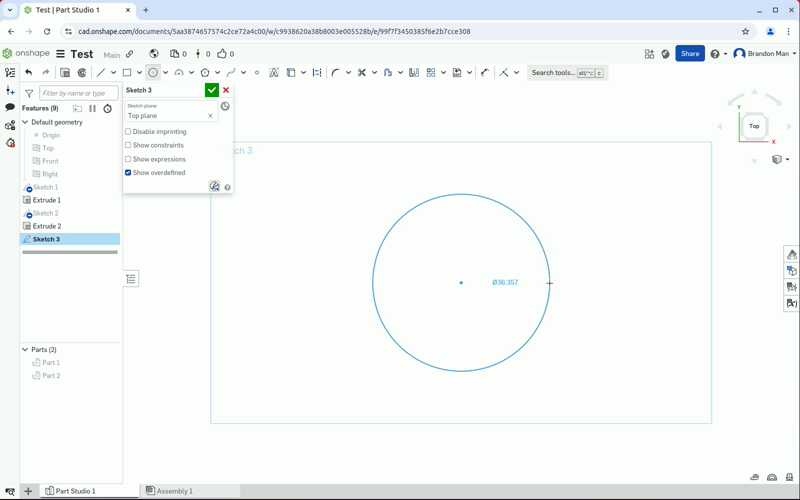
key(esc)
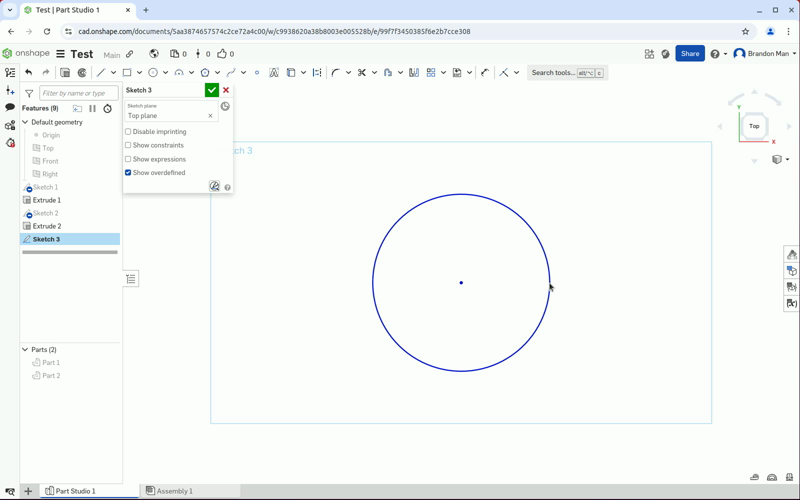
mouse_move(438, 277)
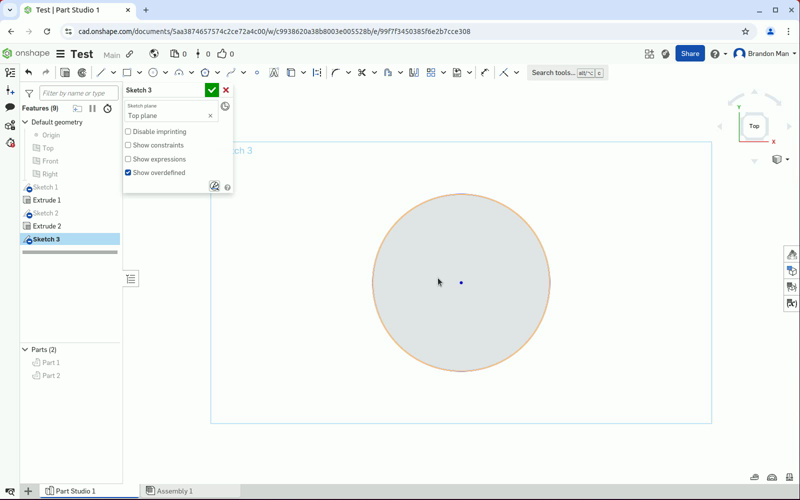
click(438, 277)
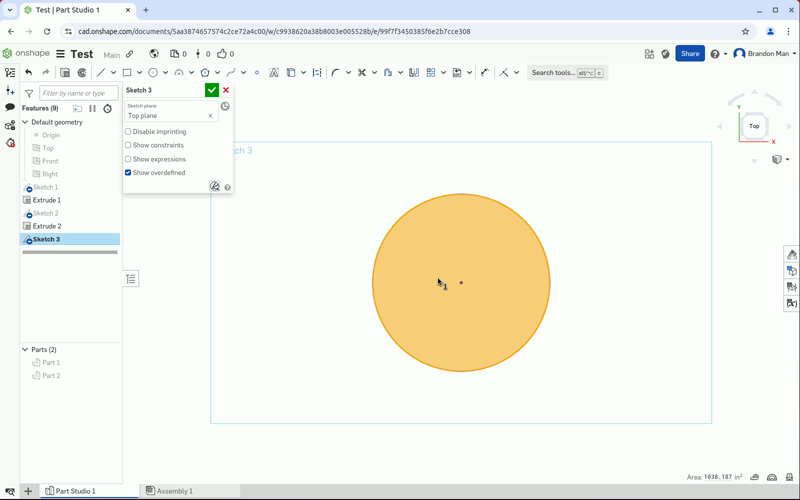
mouse_move(73, 352)
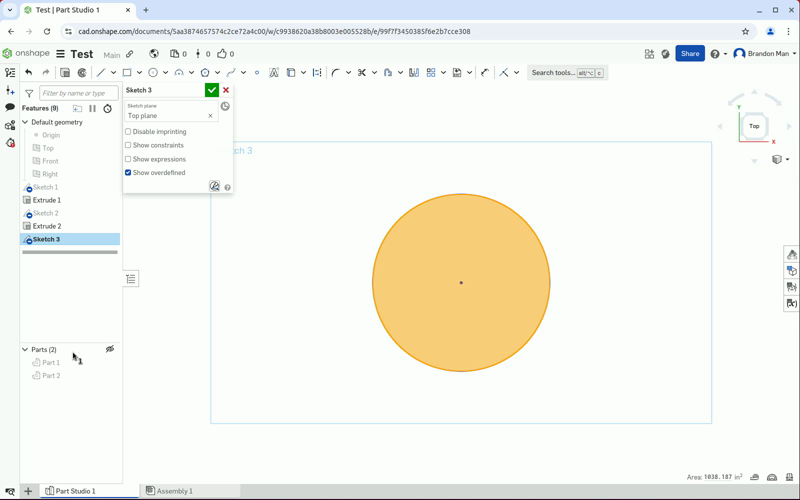
key(shift+y)
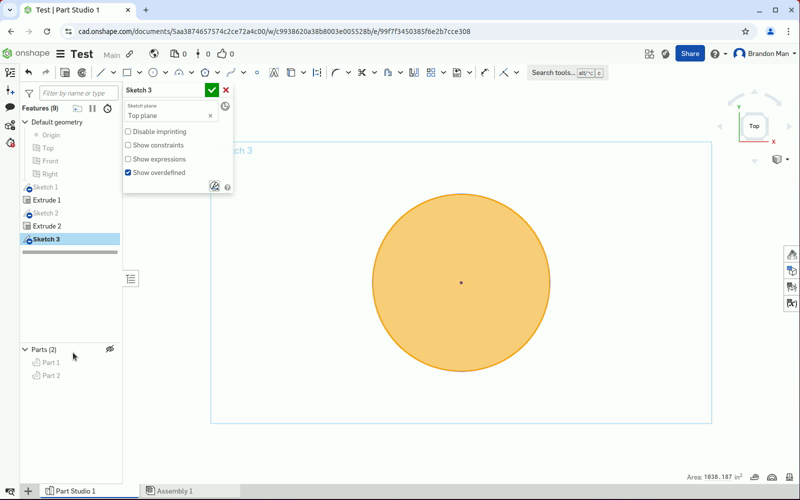
key(shift+e)
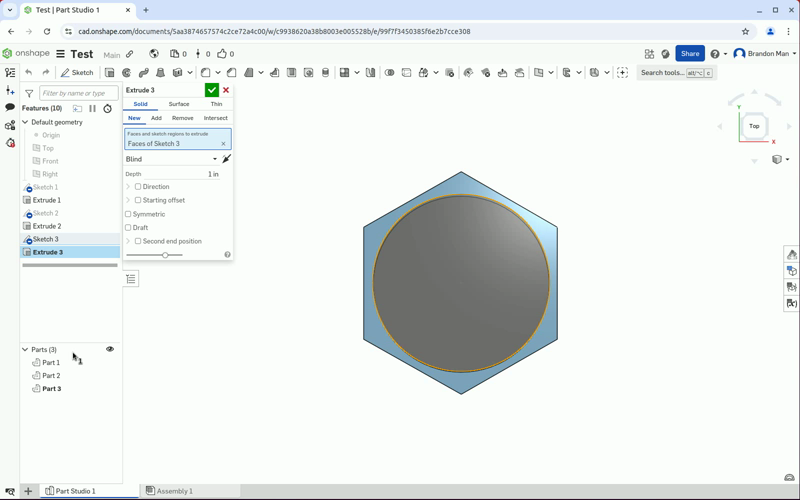
mouse_move(143, 106)
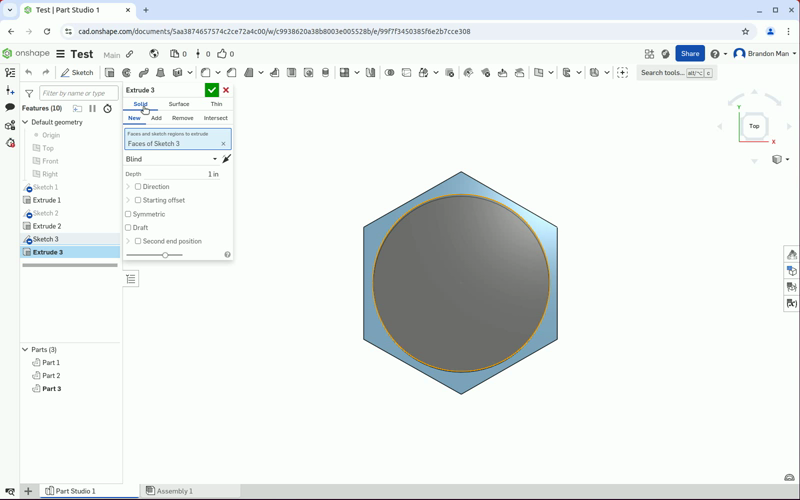
click(143, 106)
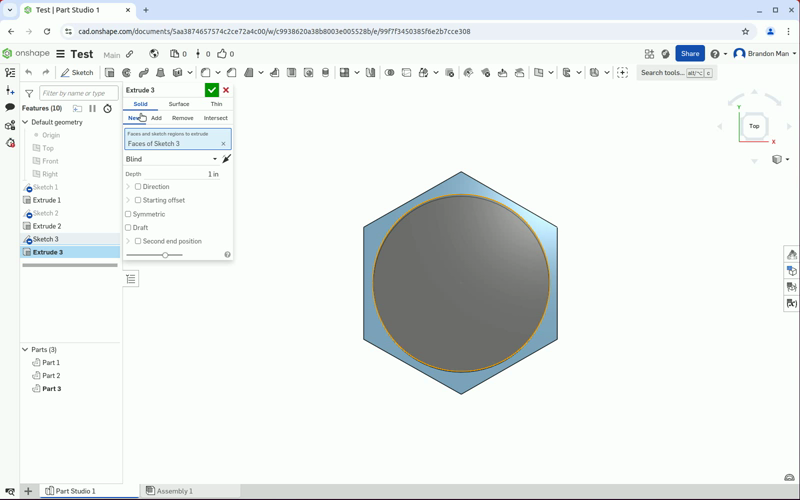
mouse_move(137, 120)
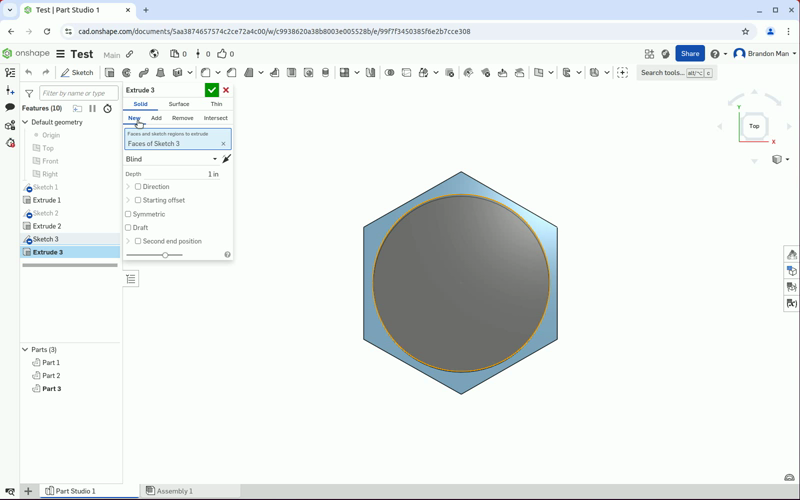
click(137, 120)
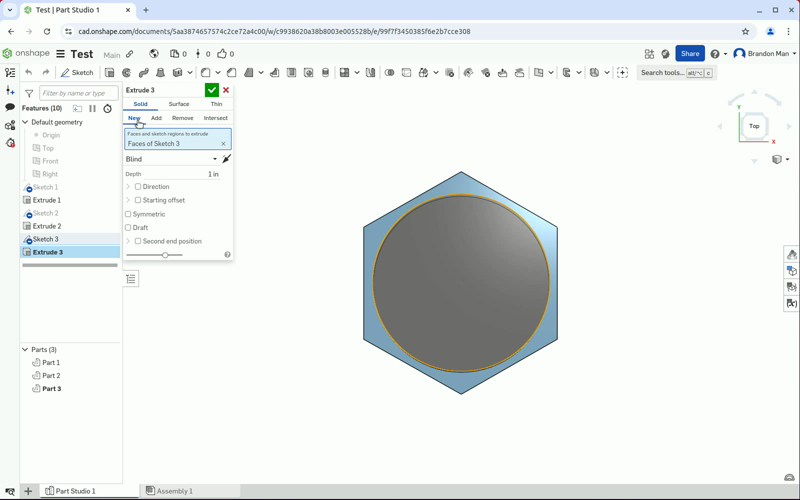
key(tab, 4)
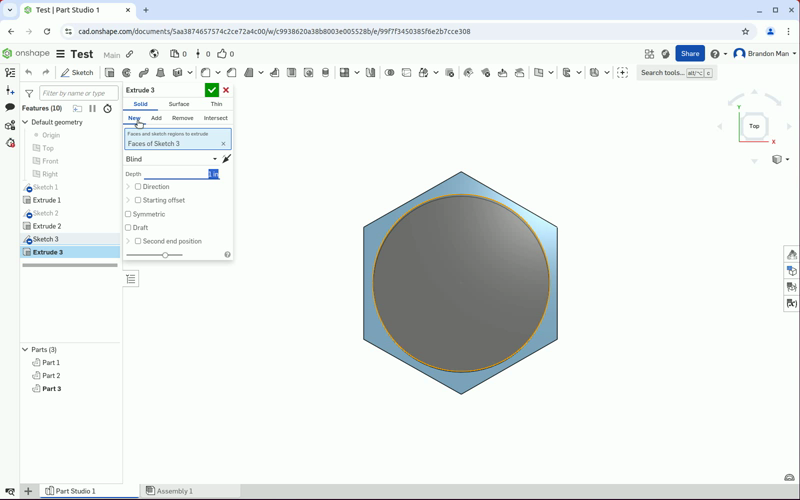
text(-3.611)
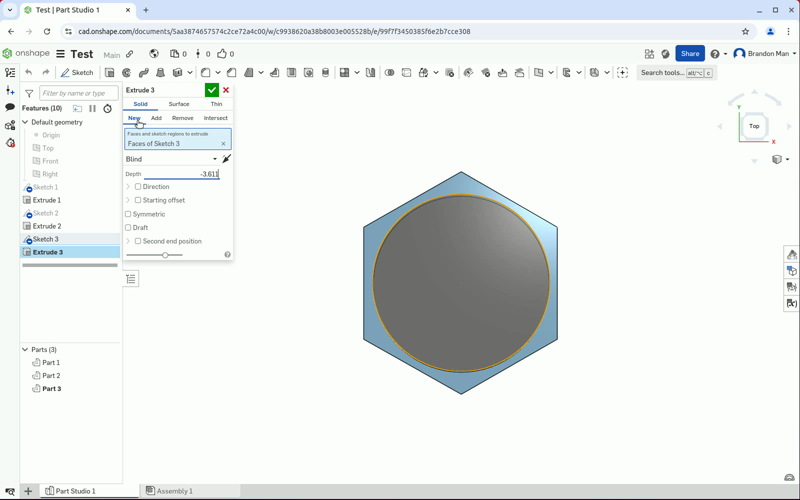
key(enter)
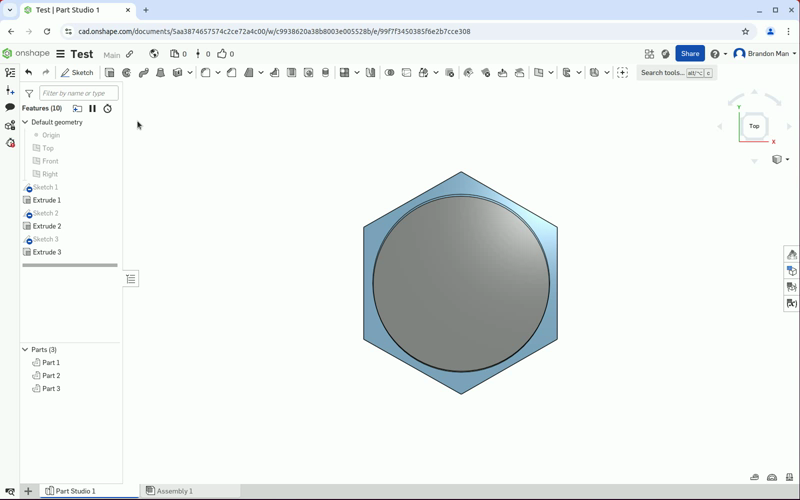
key(shift+h)
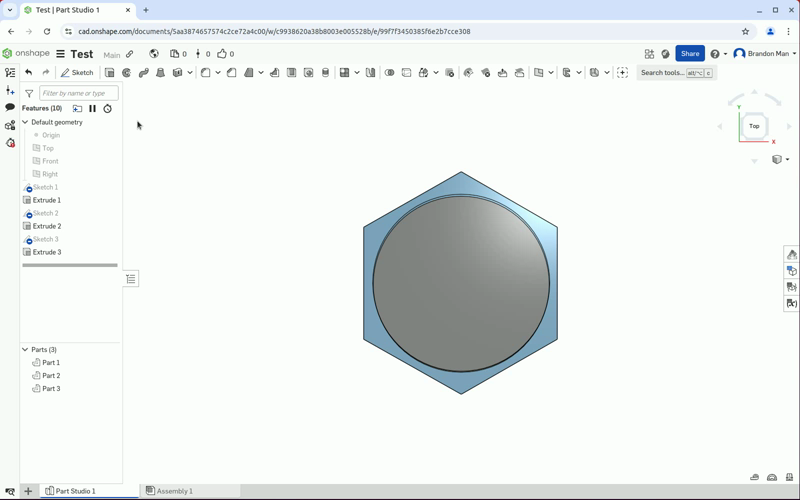
key(shift+h)
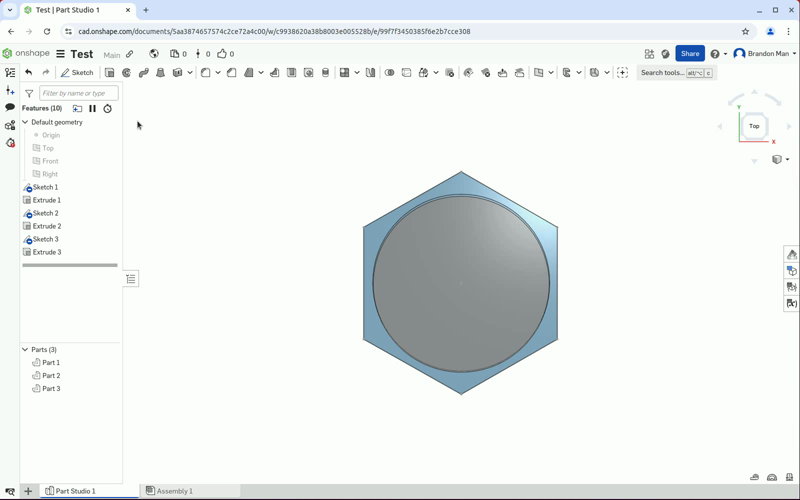
key(shift+7)
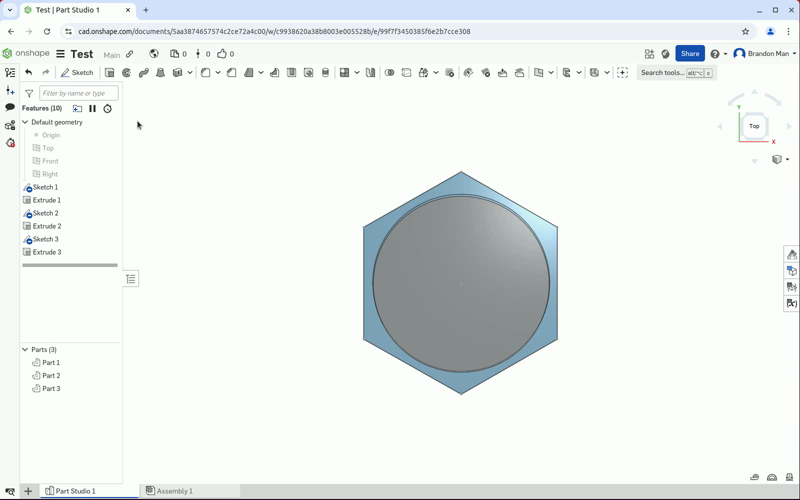
key(up, 3)
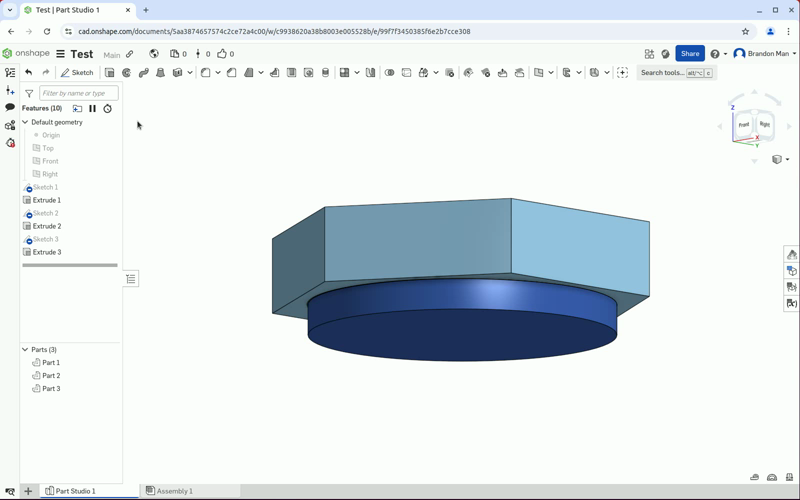
key(left, 3)
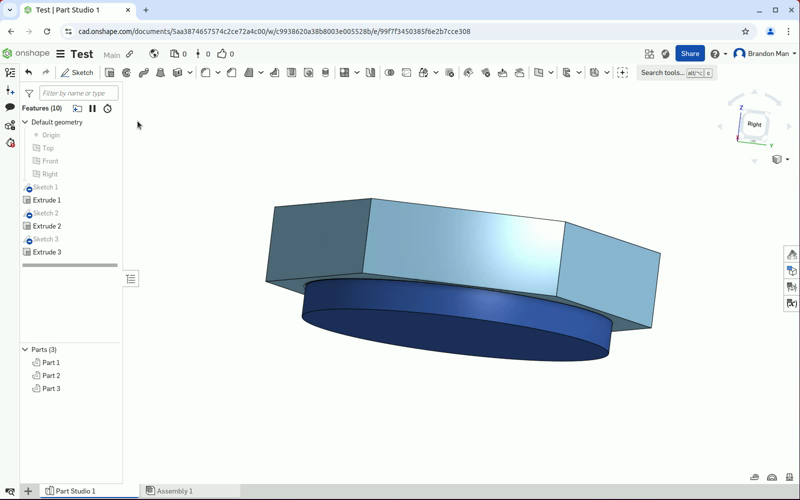
key(right, 3)
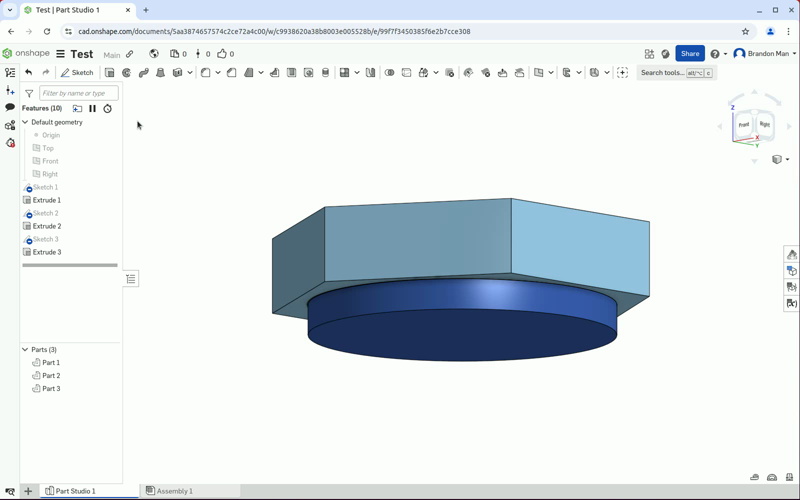
key(down, 3)
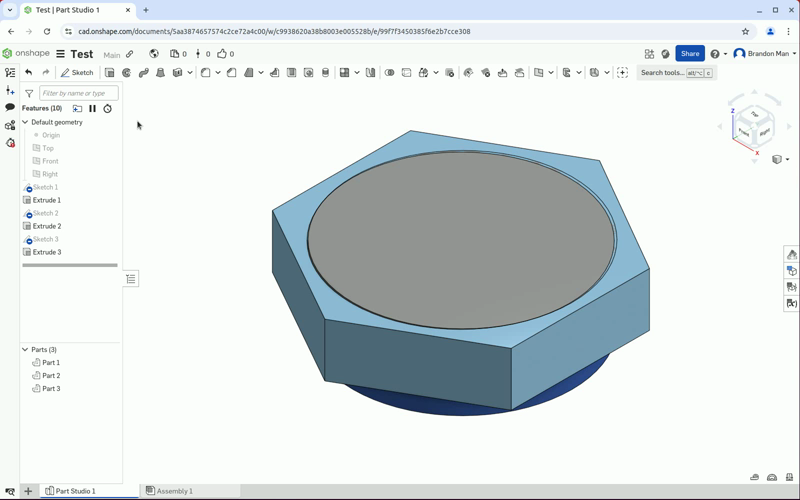
mouse_move(73, 189)
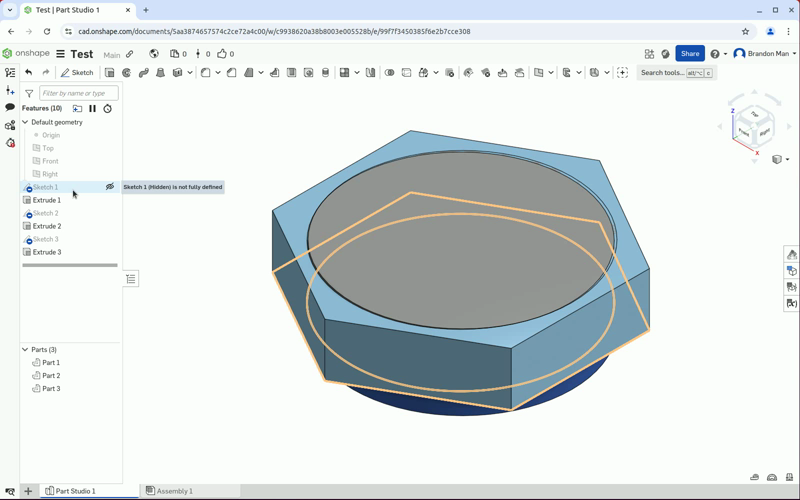
click(73, 189)